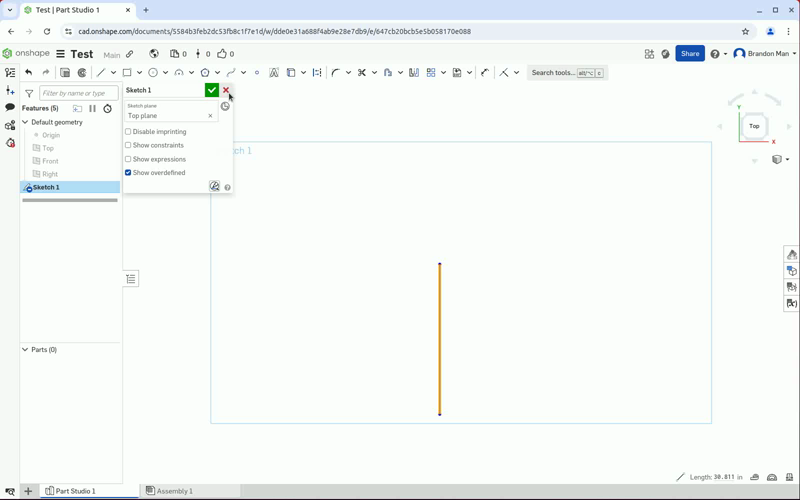
key(shift+h)
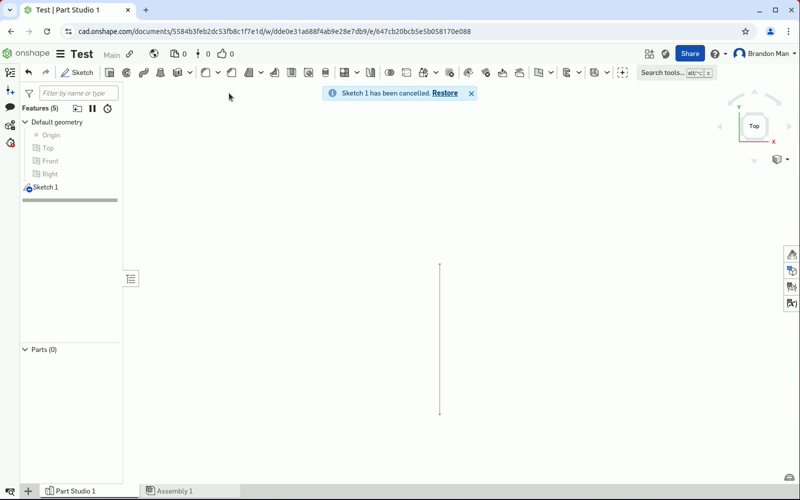
mouse_move(73, 352)
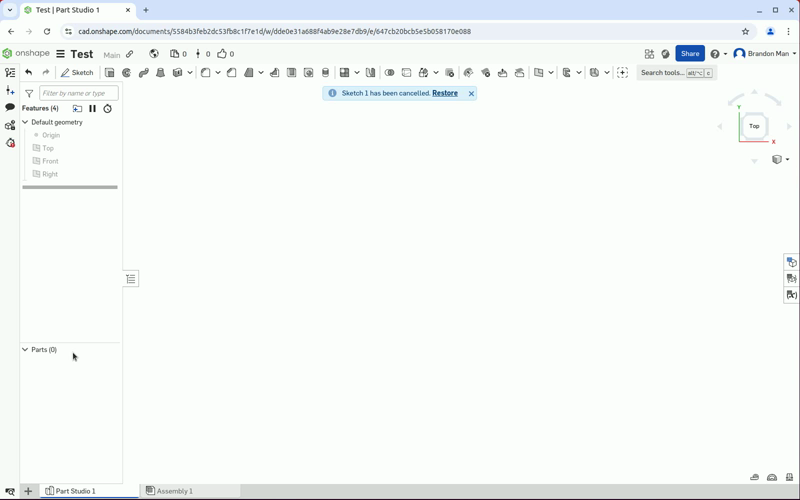
key(y)
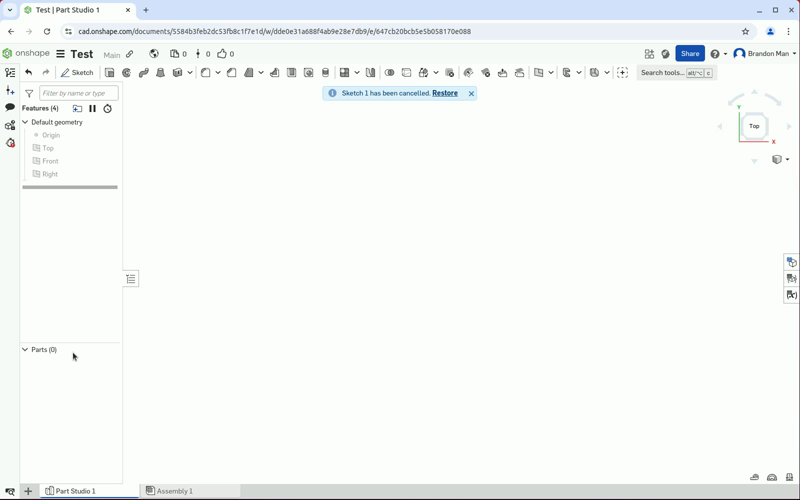
key(shift+p)
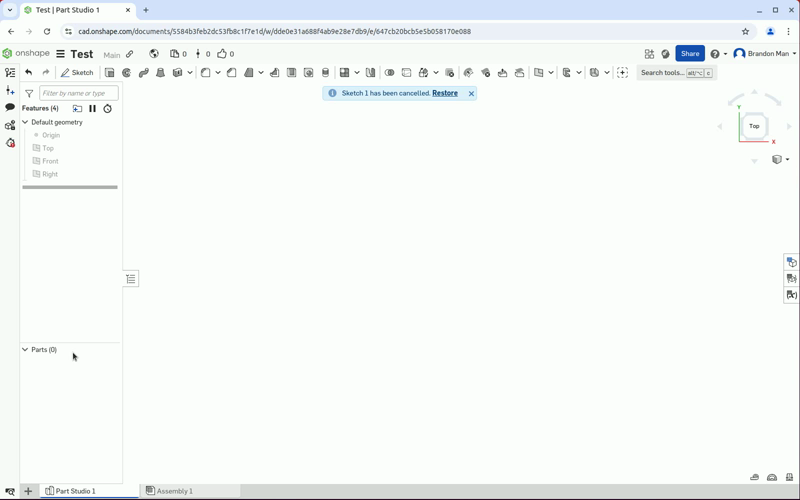
key(space)
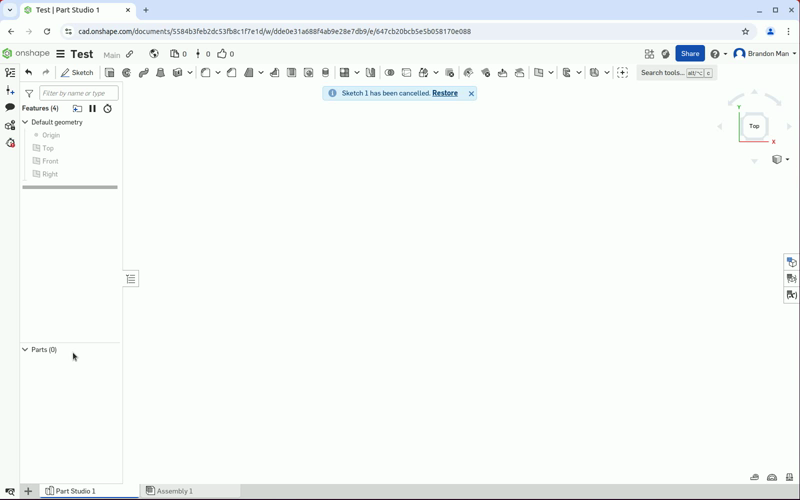
key_down(shift)
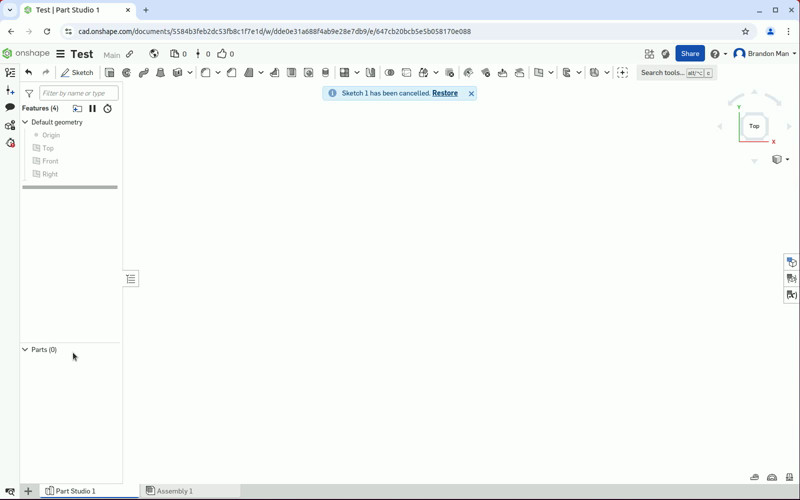
key(up)
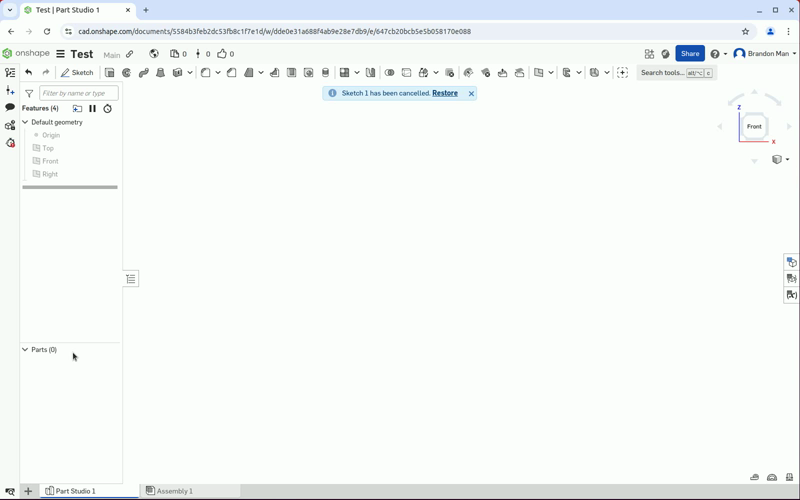
key_up(shift)
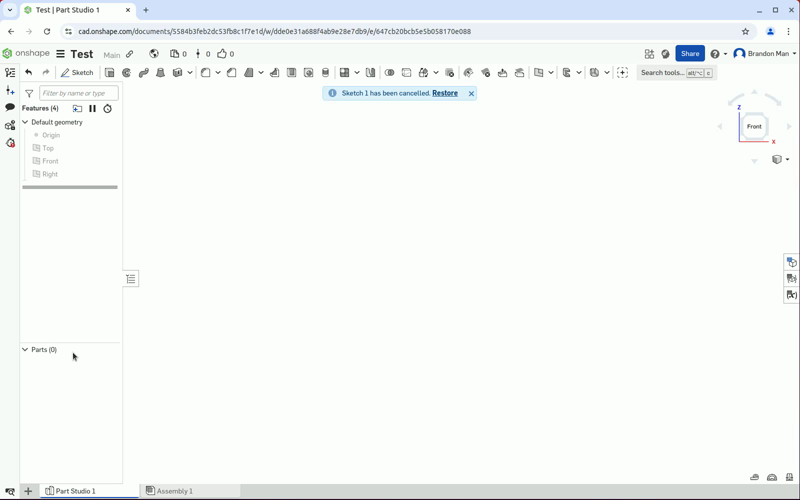
mouse_move(73, 352)
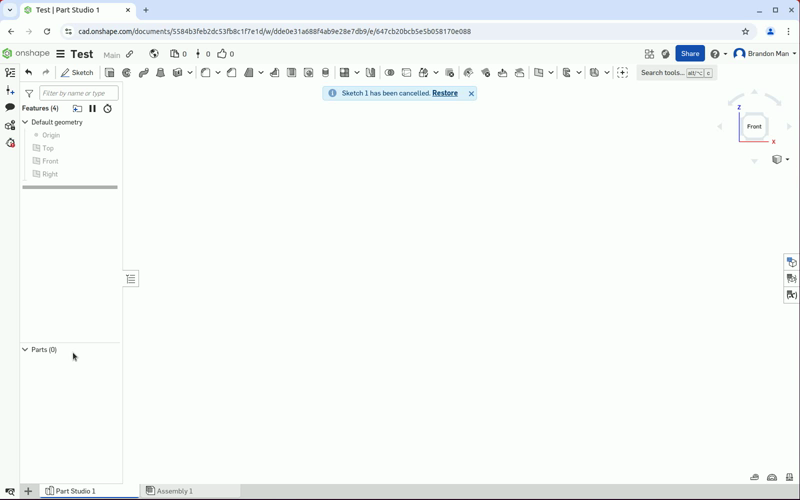
key(shift+y)
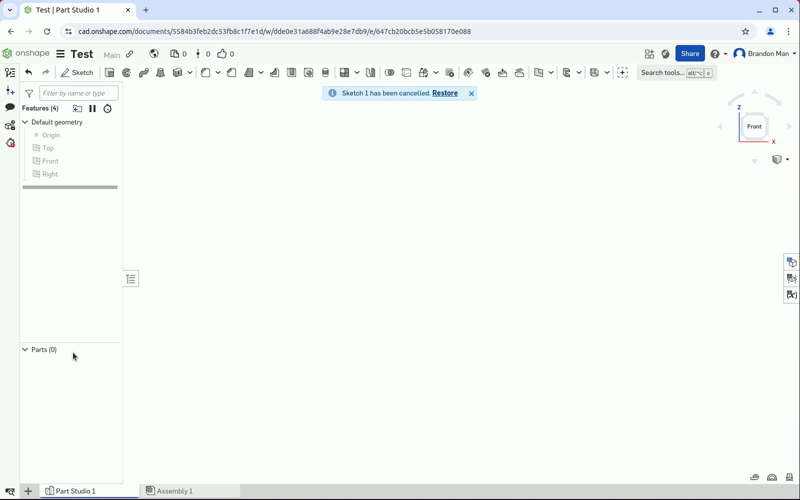
key(shift+s)
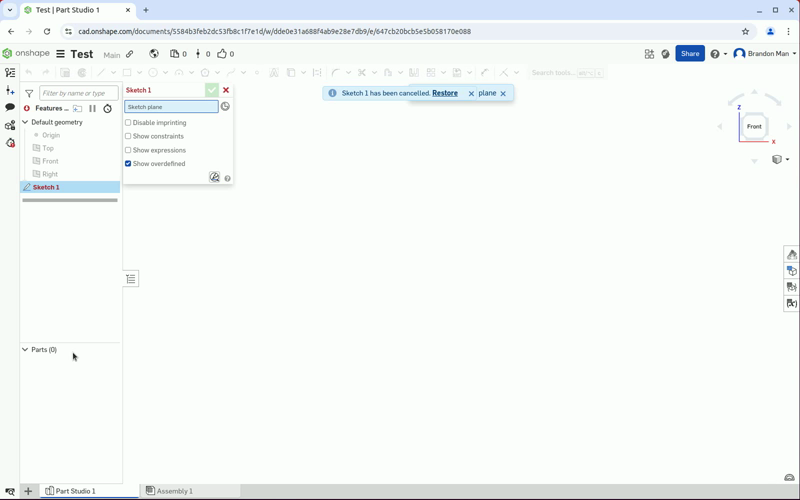
mouse_move(73, 163)
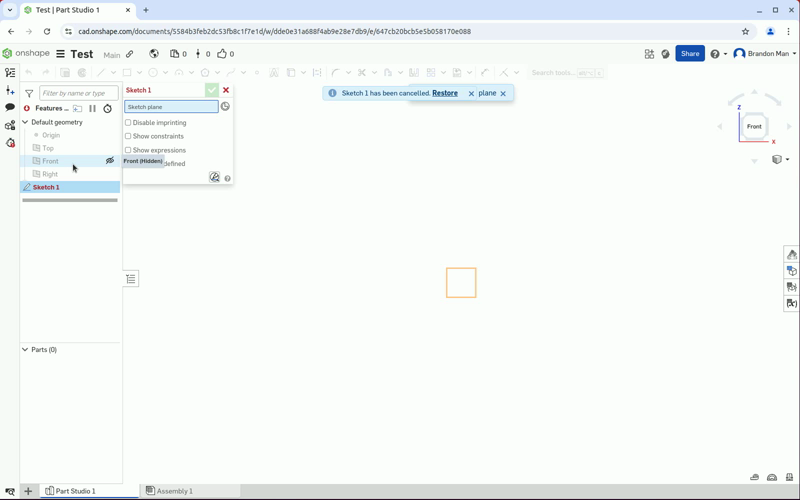
click(73, 163)
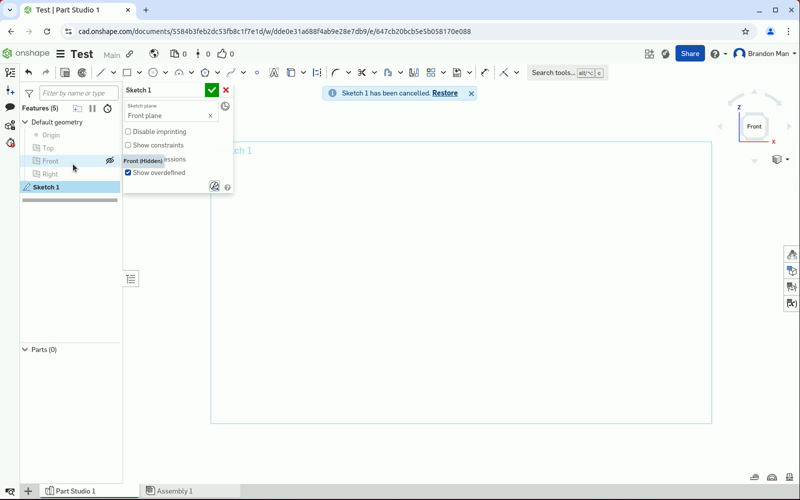
mouse_move(73, 352)
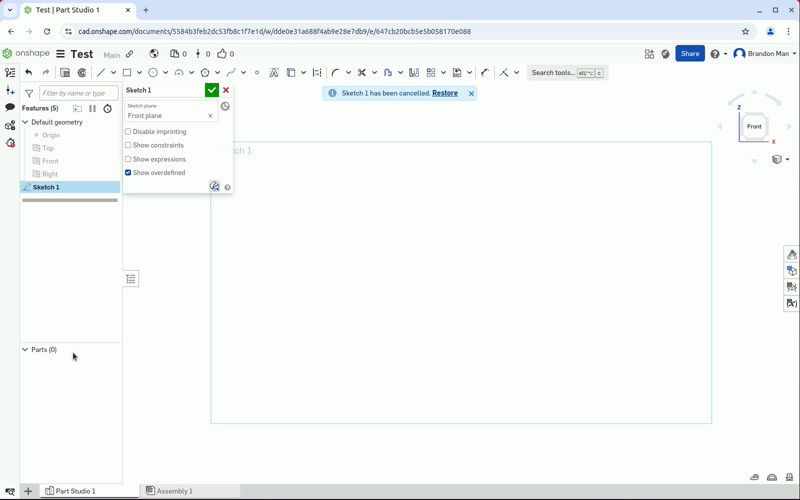
key(y)
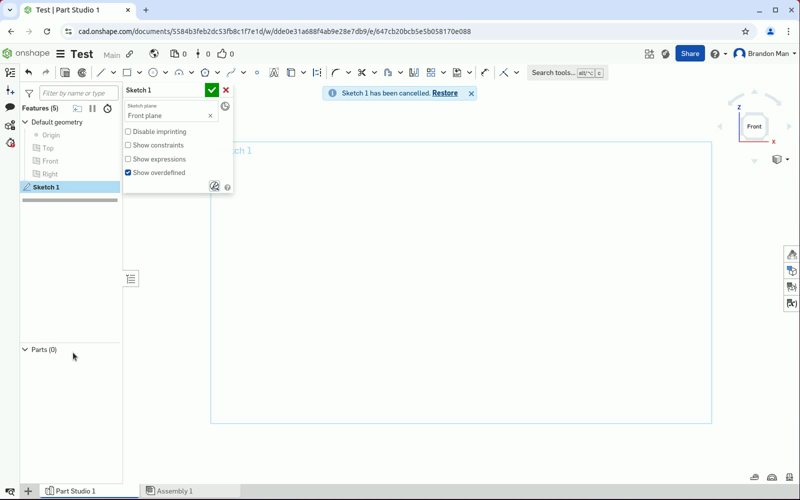
key(l)
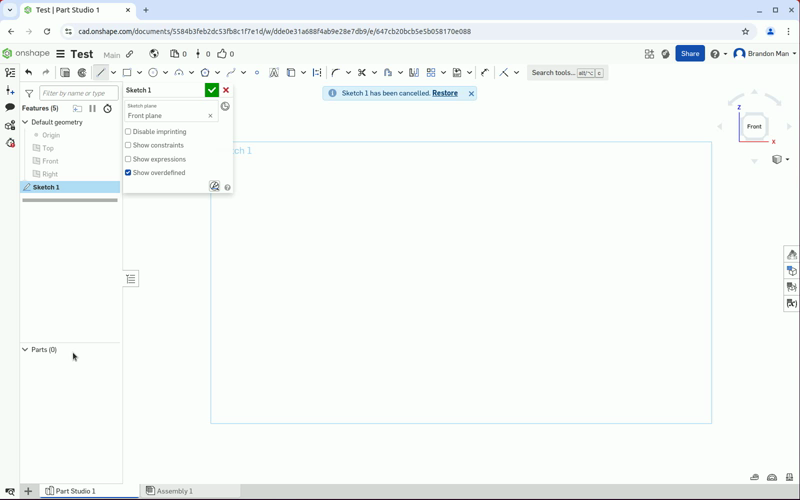
key_down(shift)
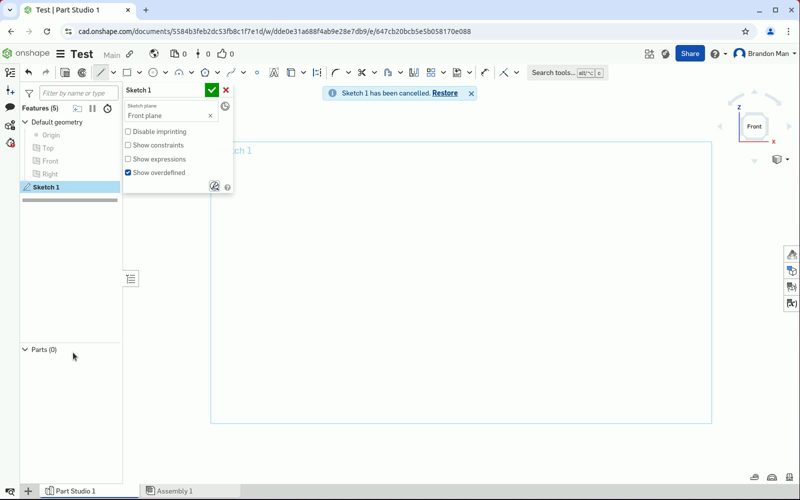
mouse_move(392, 282)
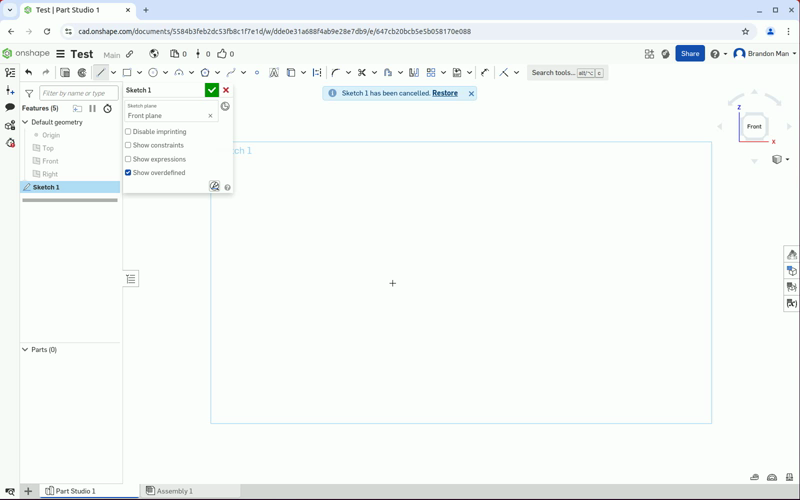
click(392, 282)
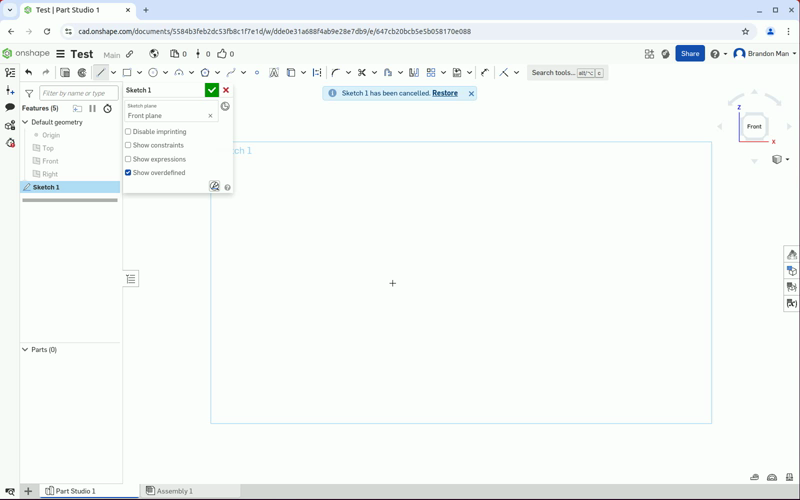
key_up(shift)
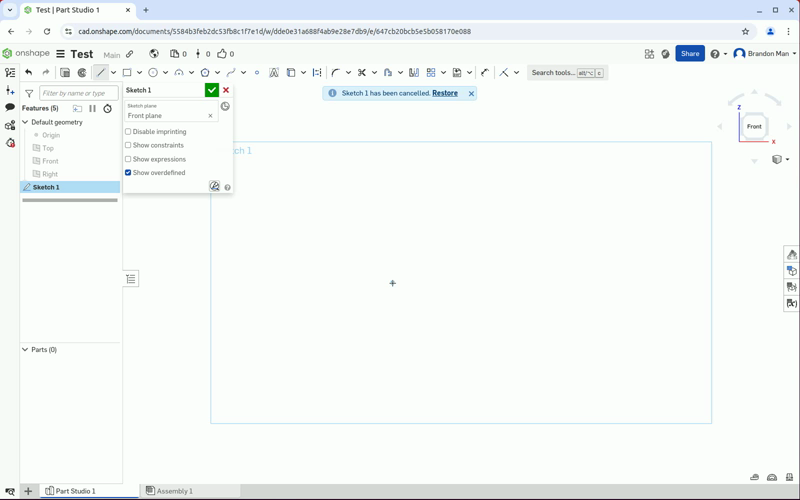
key_down(shift)
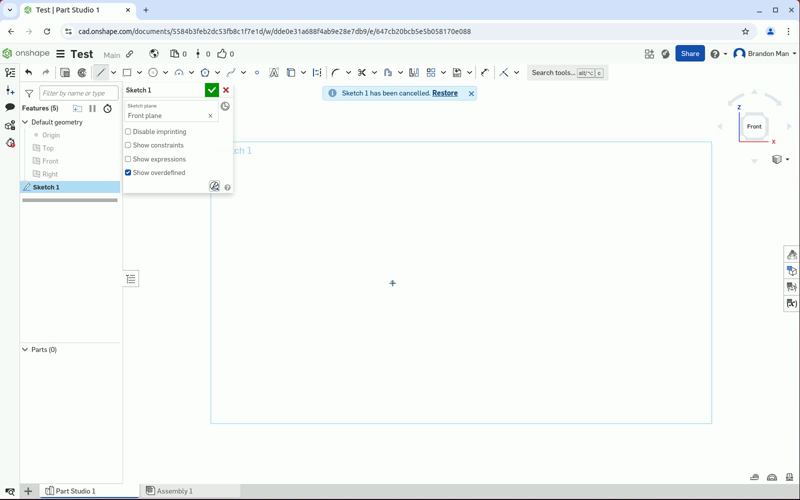
mouse_move(527, 282)
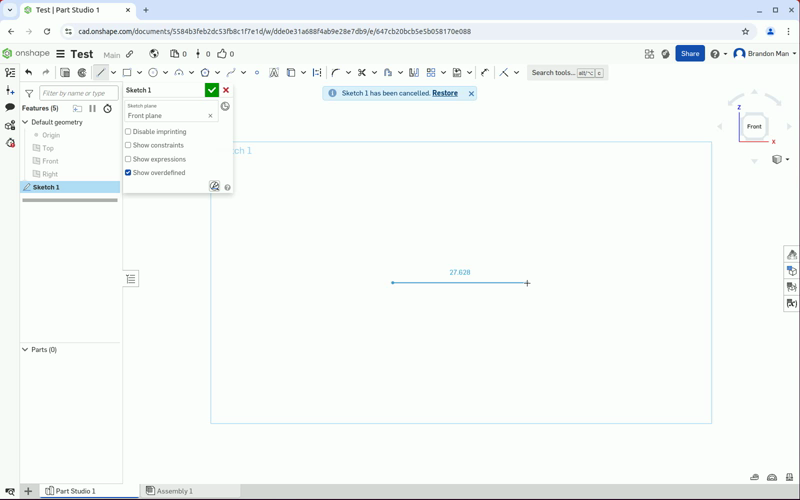
click(527, 282)
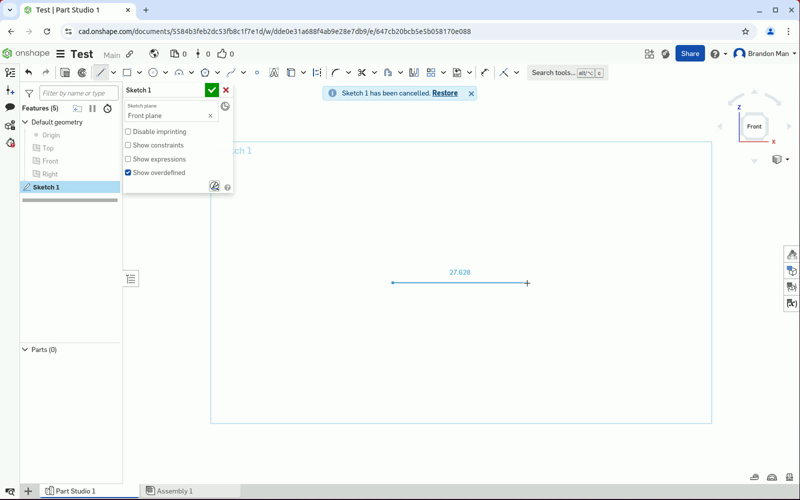
key_up(shift)
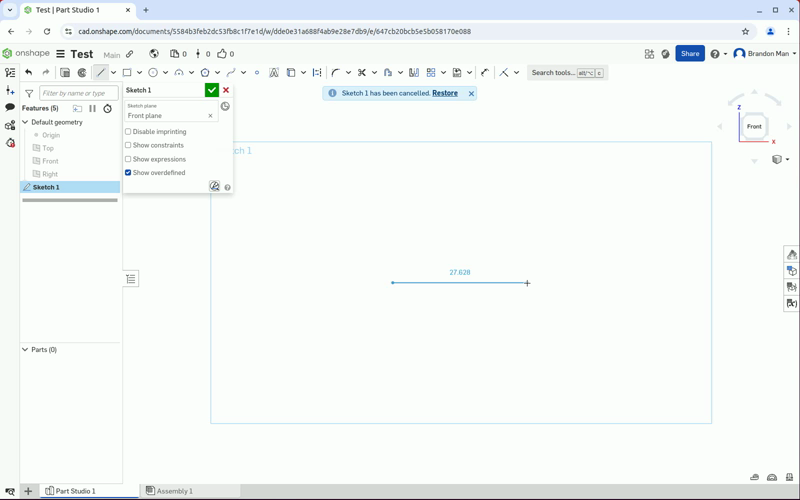
key(esc)
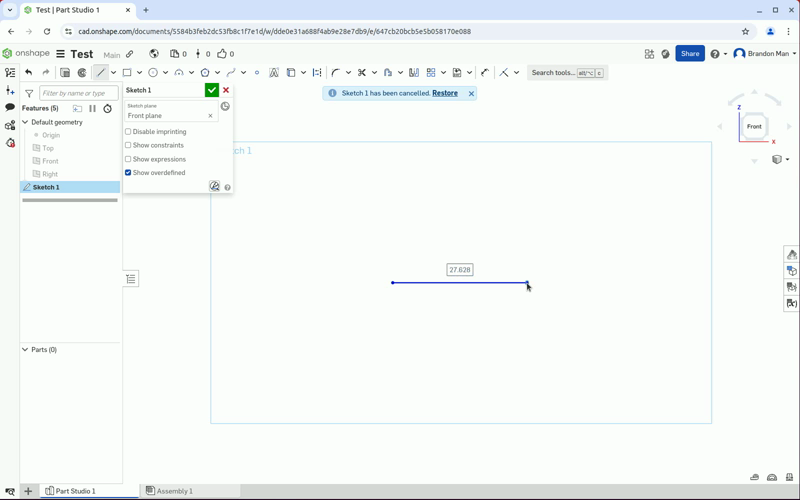
key(a)
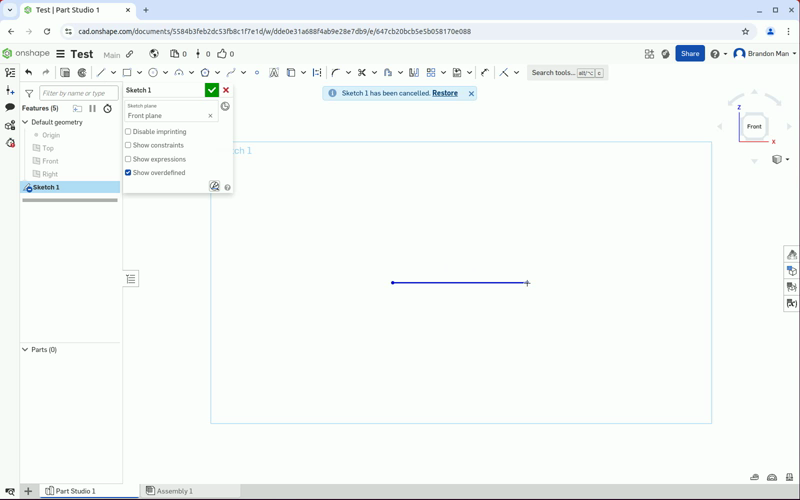
mouse_move(527, 282)
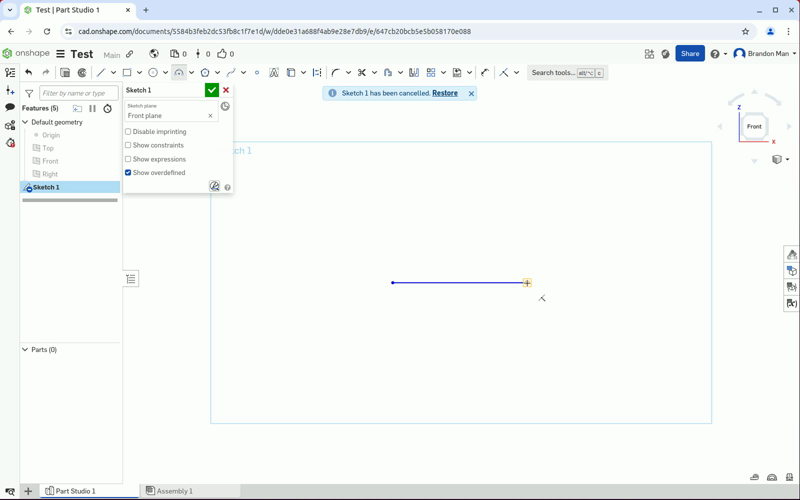
click(527, 282)
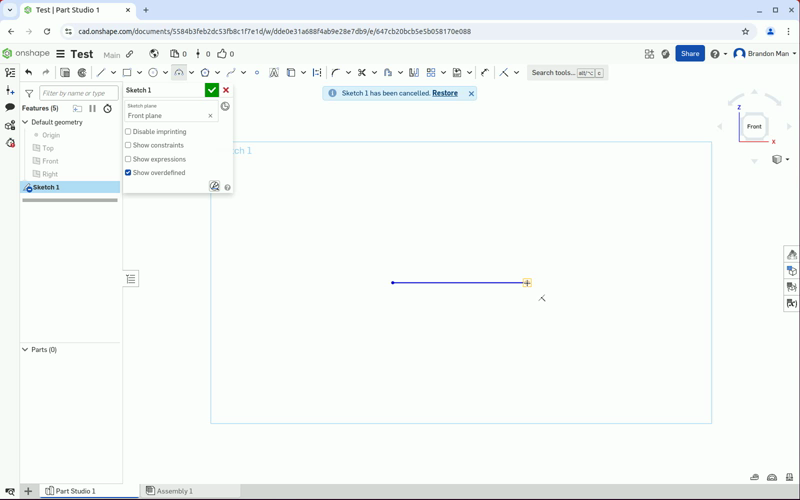
mouse_move(392, 282)
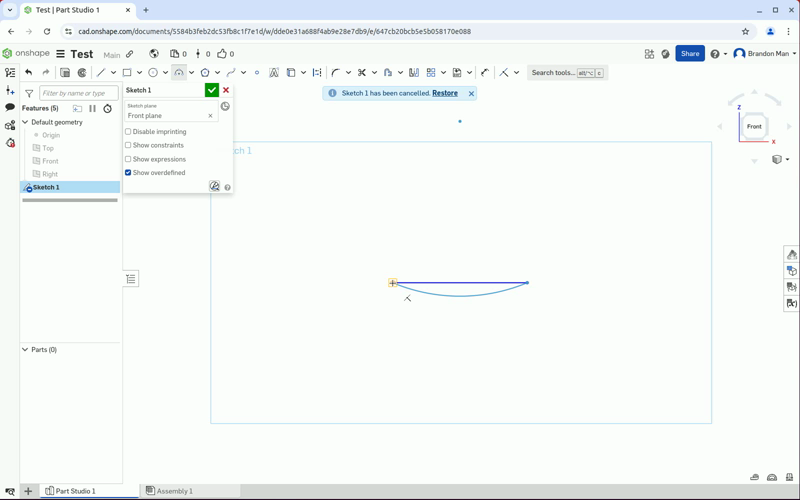
click(392, 282)
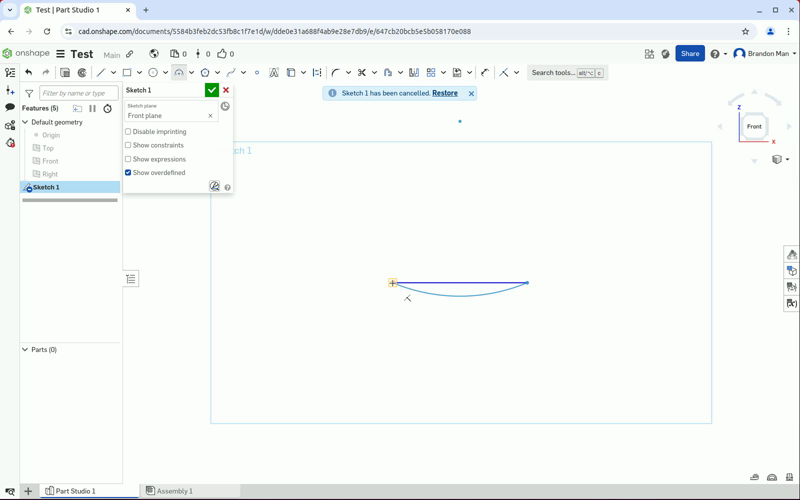
key_down(shift)
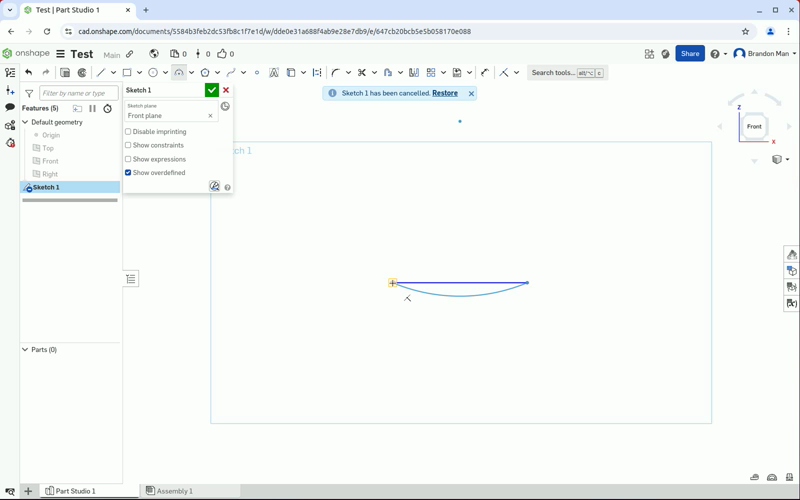
mouse_move(460, 215)
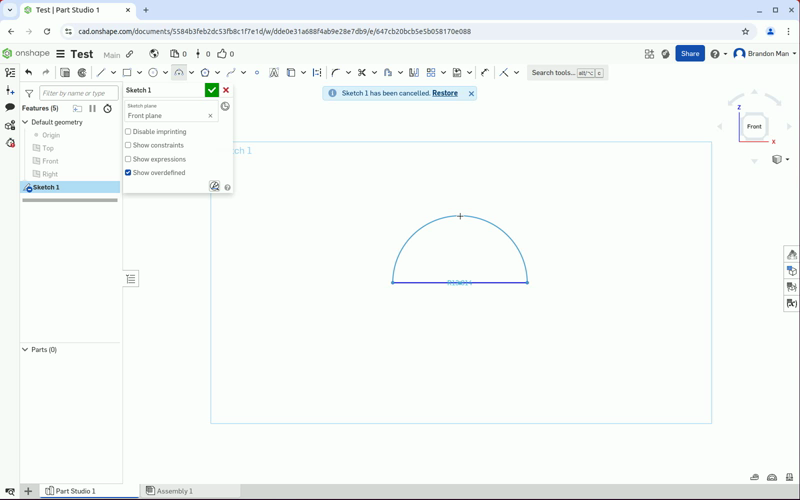
click(460, 215)
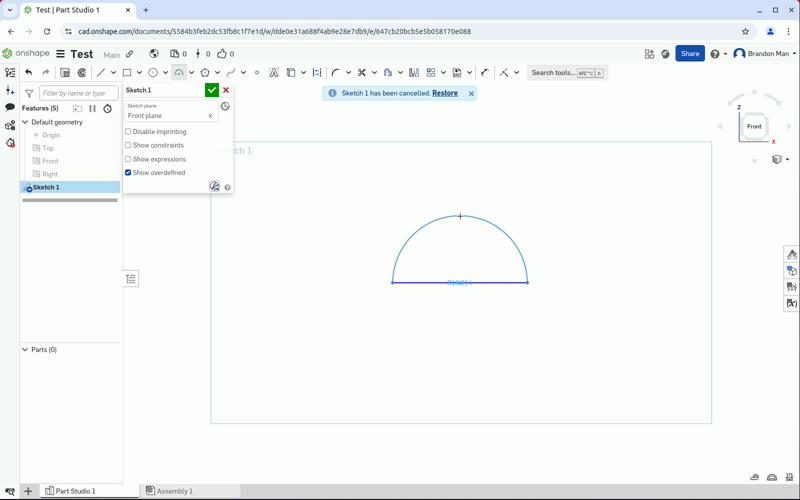
key_up(shift)
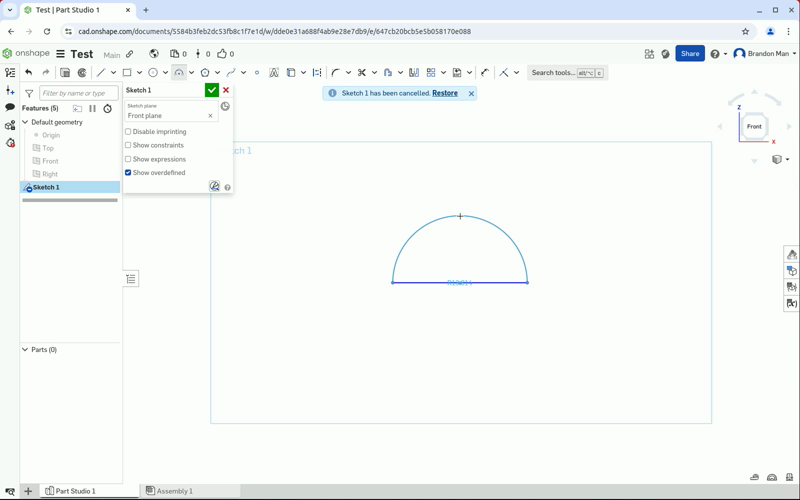
key(esc)
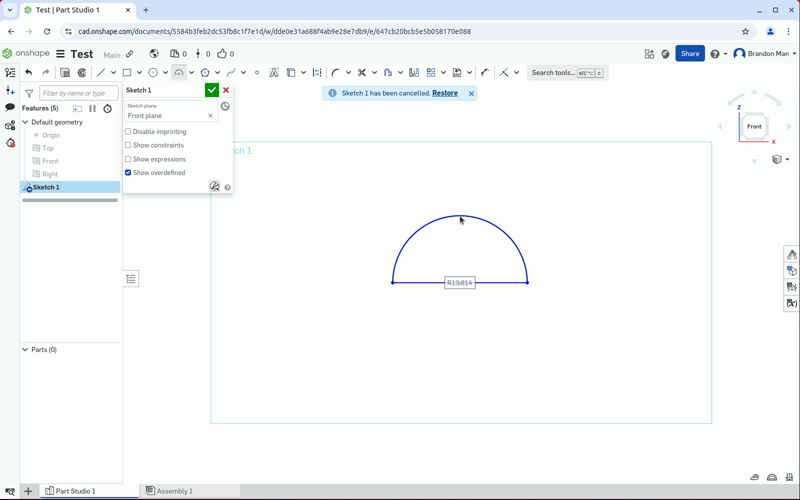
mouse_move(514, 271)
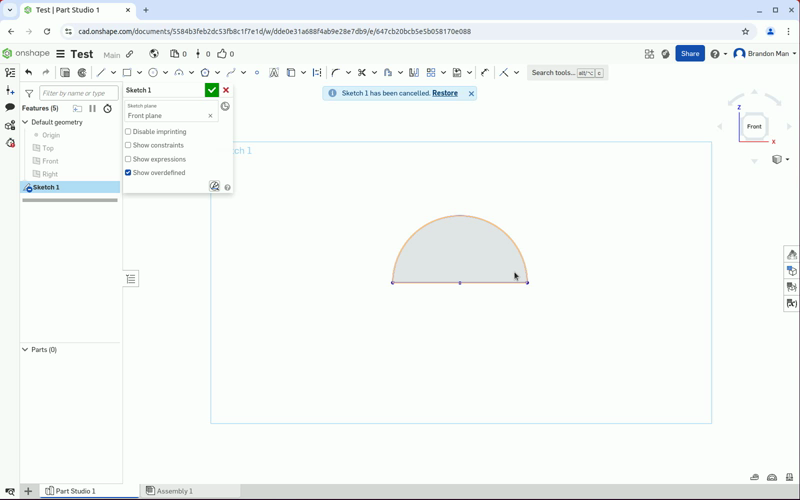
scroll(6)
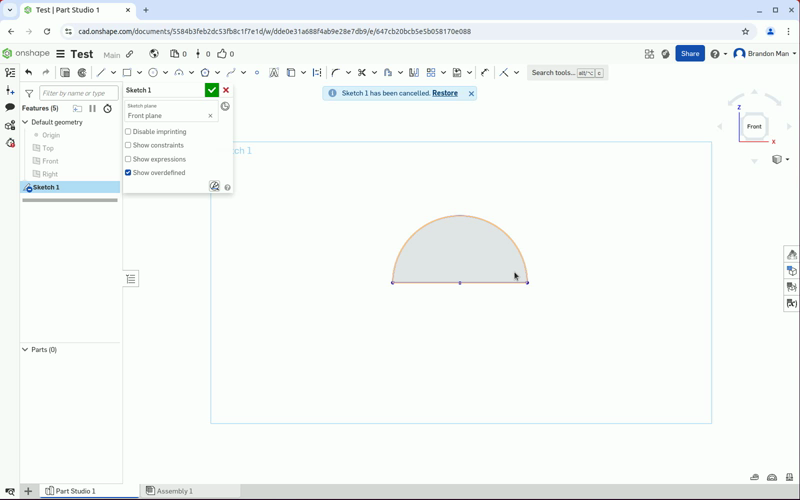
scroll(6)
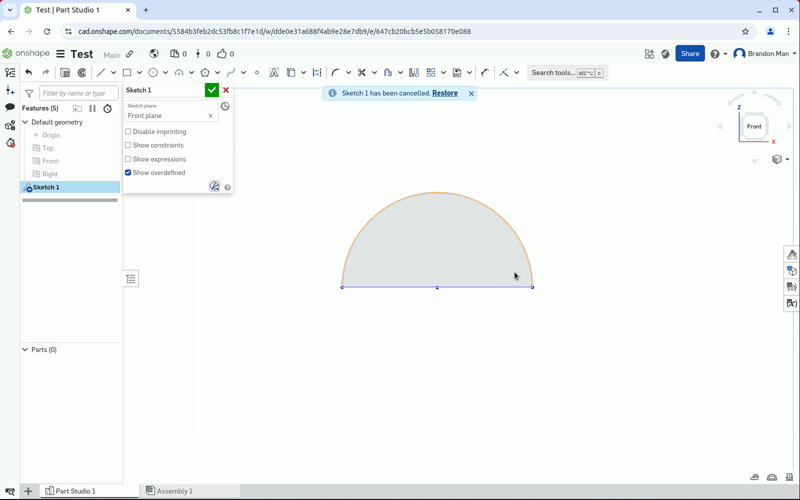
scroll(6)
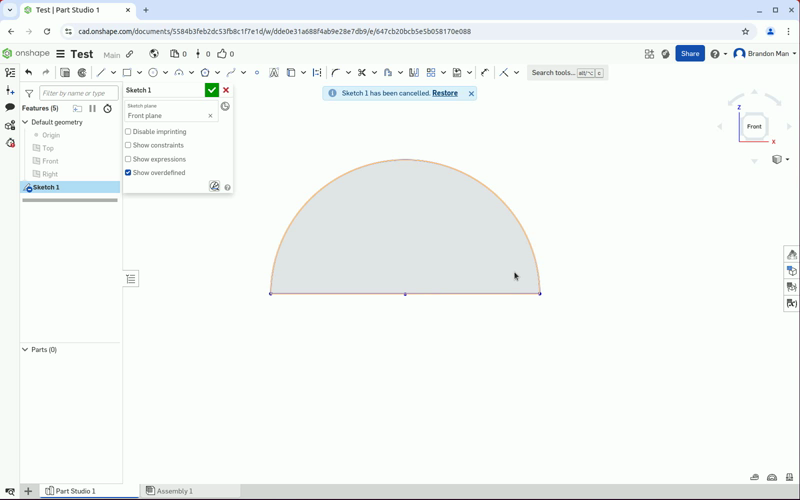
scroll(6)
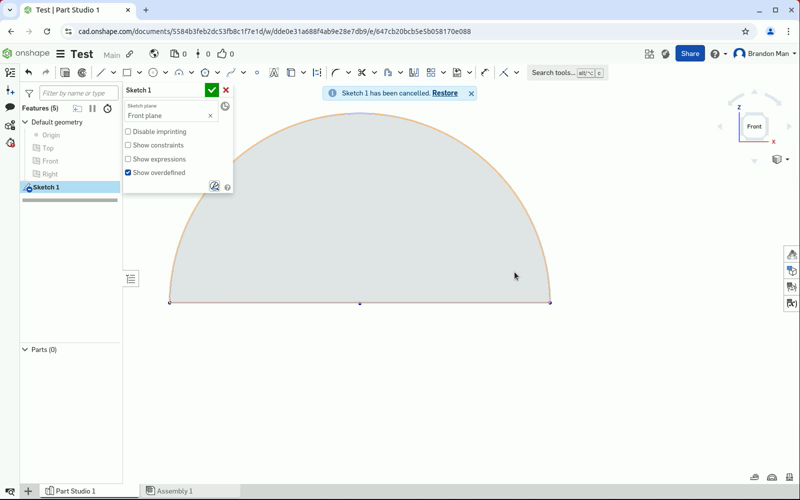
scroll(6)
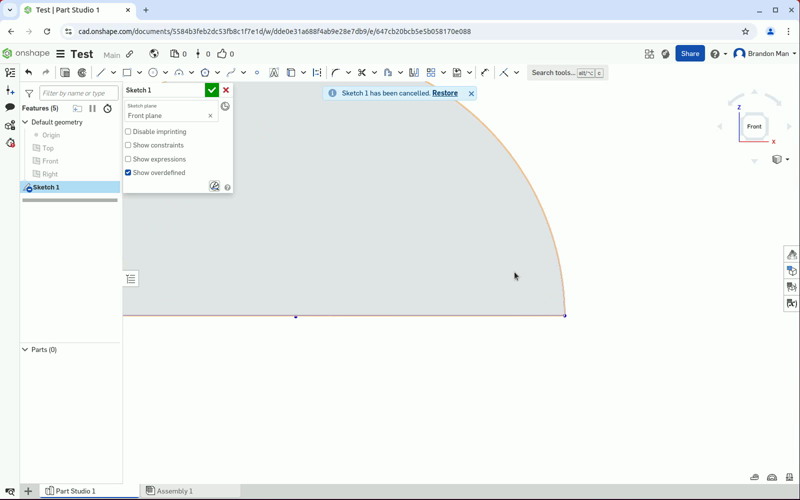
scroll(6)
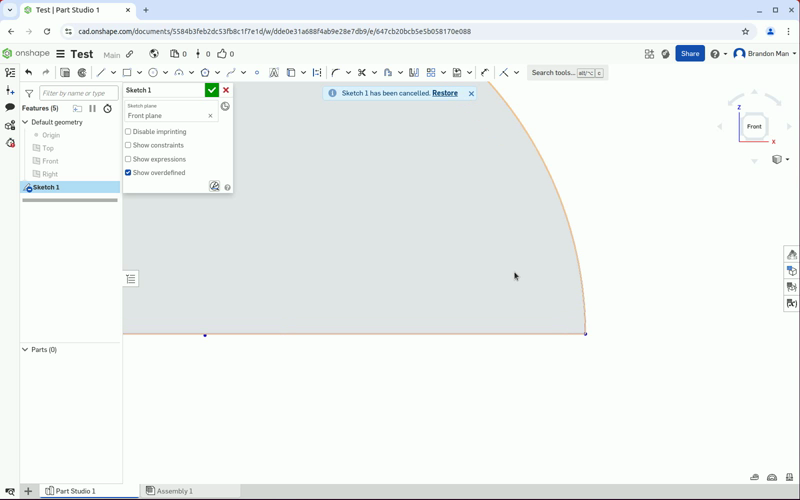
scroll(6)
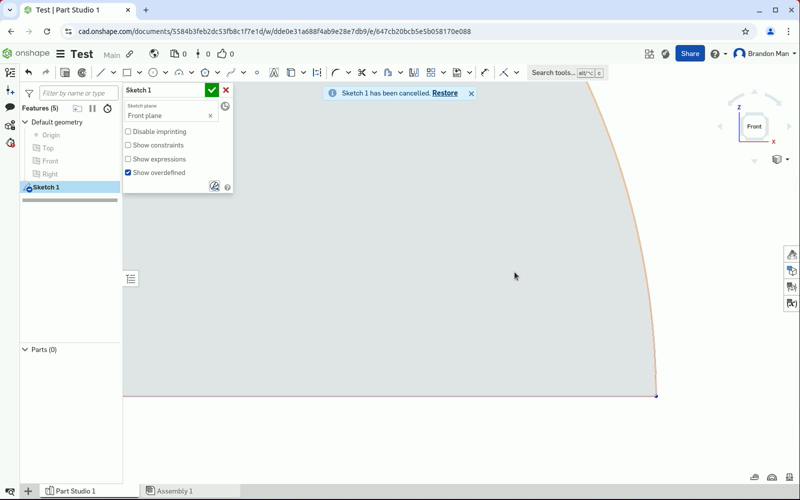
click(514, 271)
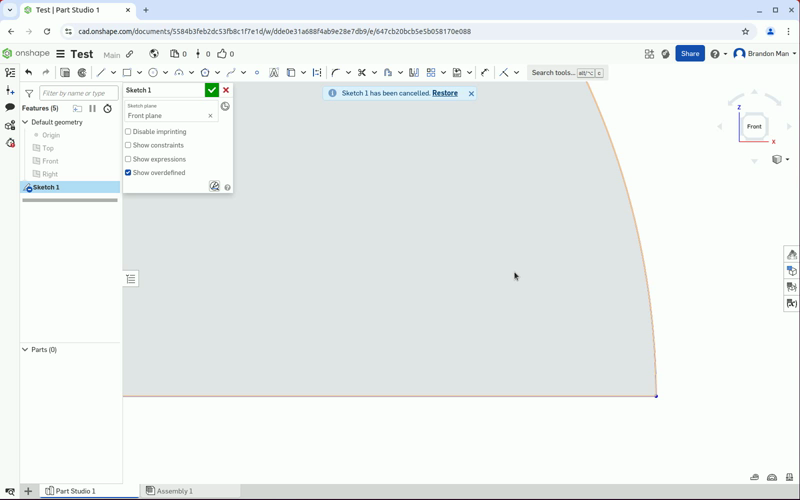
scroll(-6)
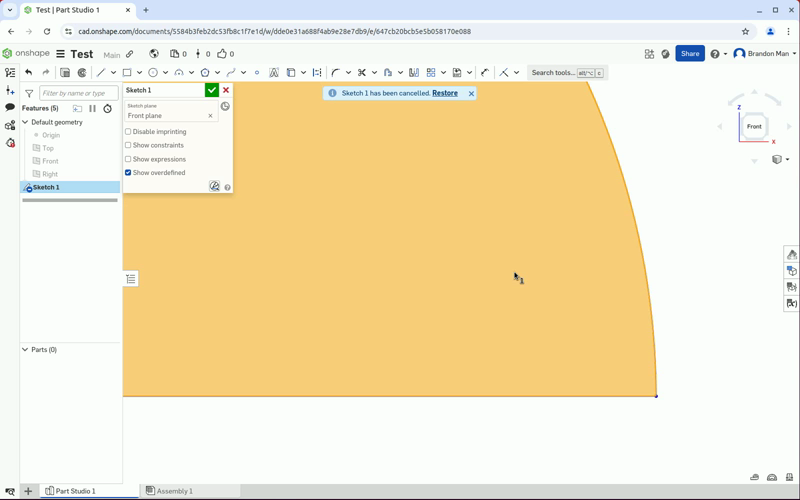
scroll(-6)
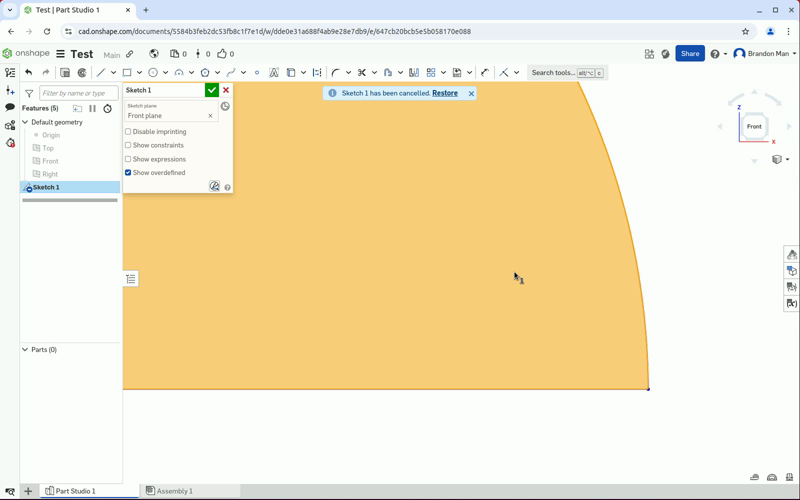
scroll(-6)
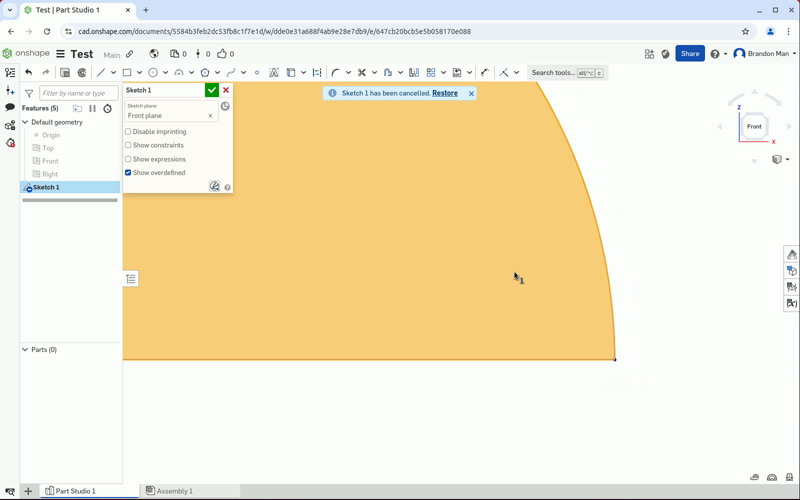
scroll(-6)
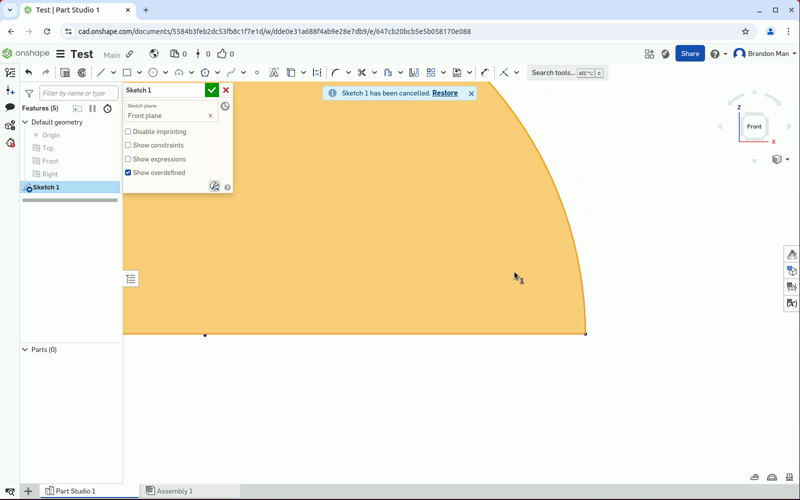
scroll(-6)
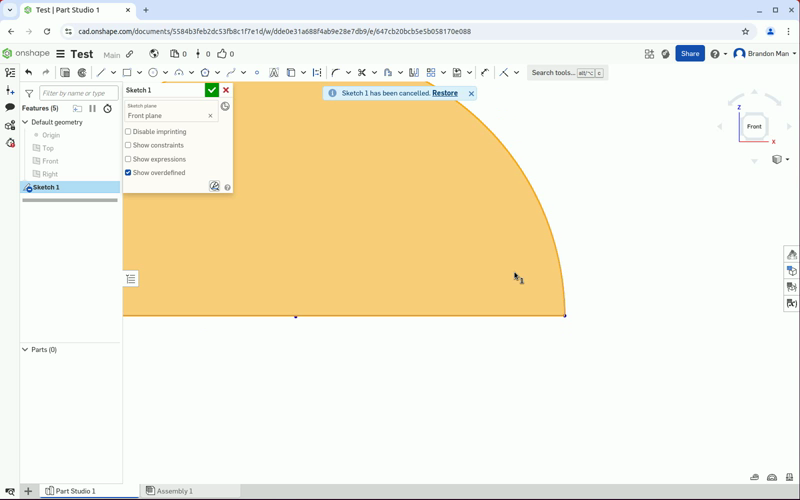
scroll(-6)
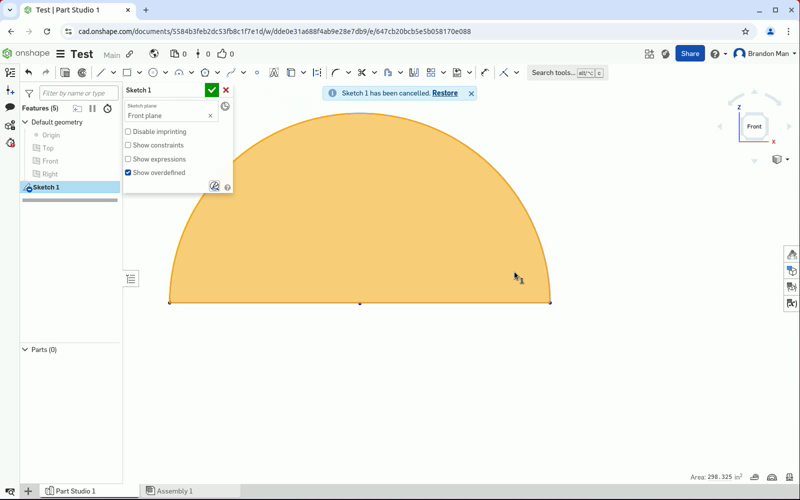
scroll(-6)
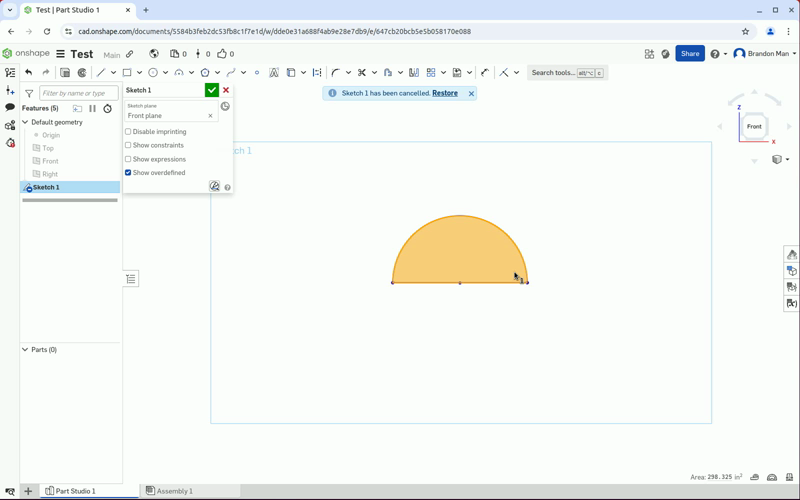
mouse_move(73, 352)
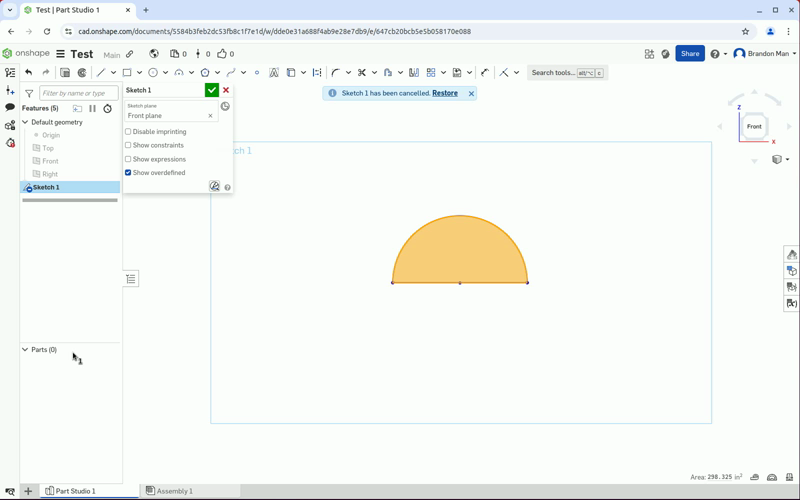
key(shift+y)
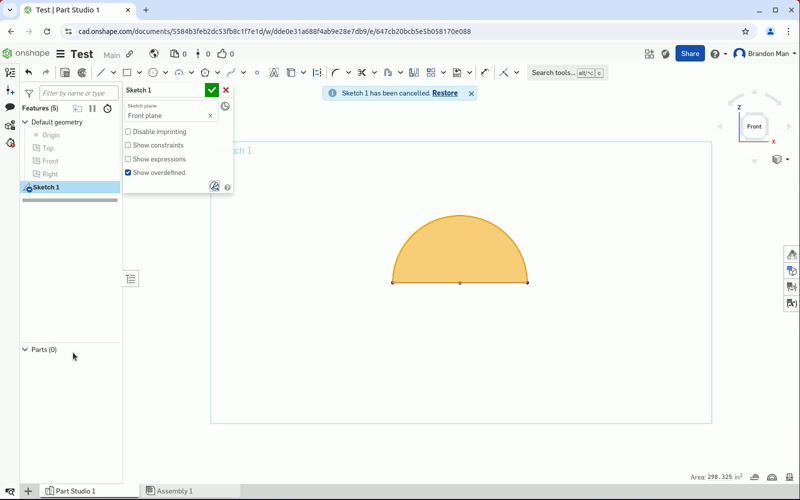
key(shift+e)
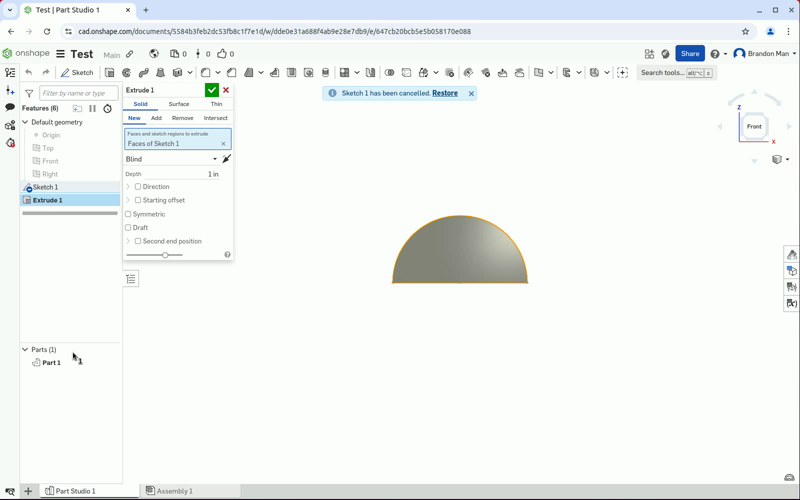
mouse_move(143, 106)
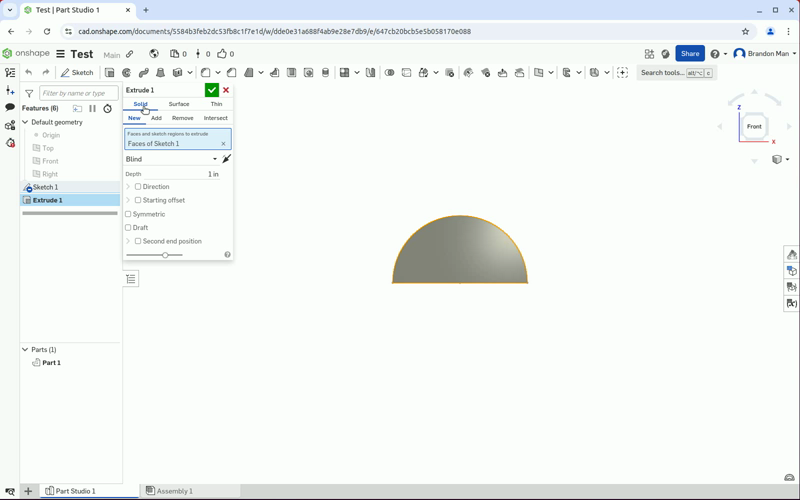
click(143, 106)
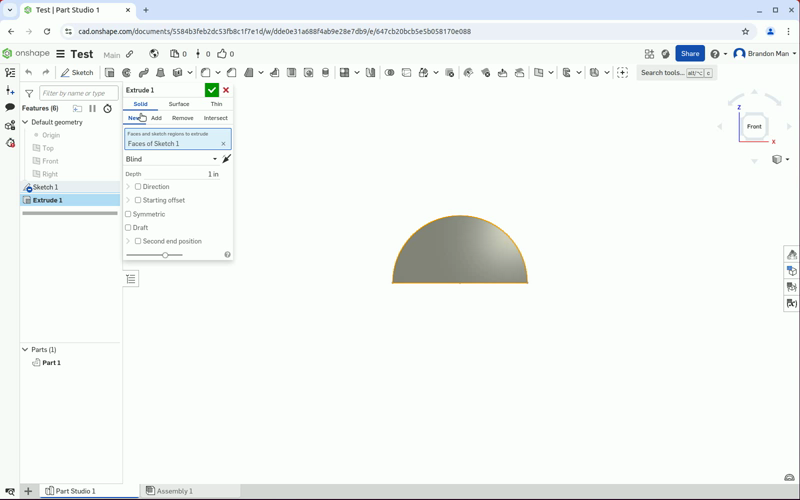
mouse_move(137, 120)
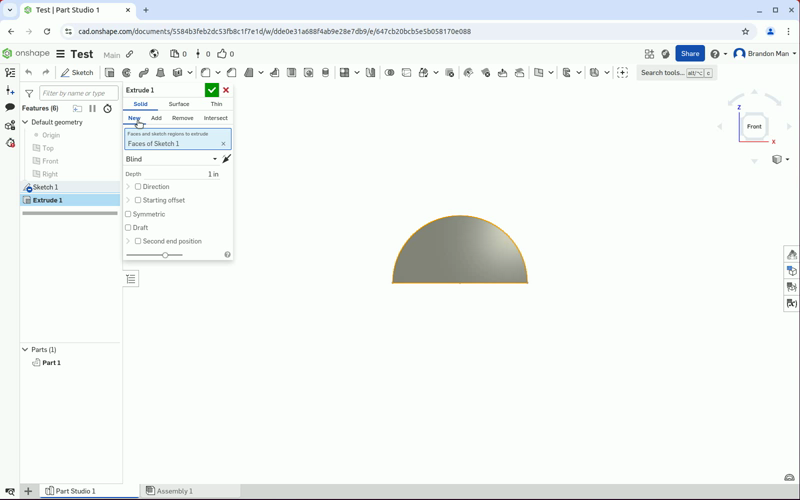
click(137, 120)
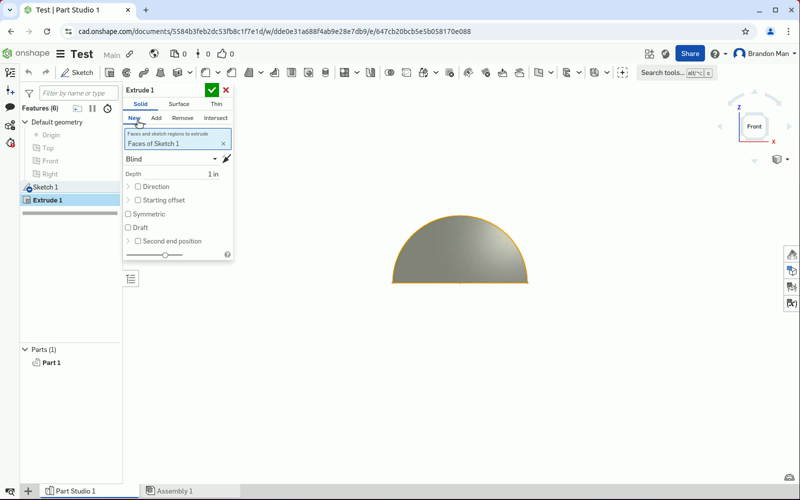
key(tab, 4)
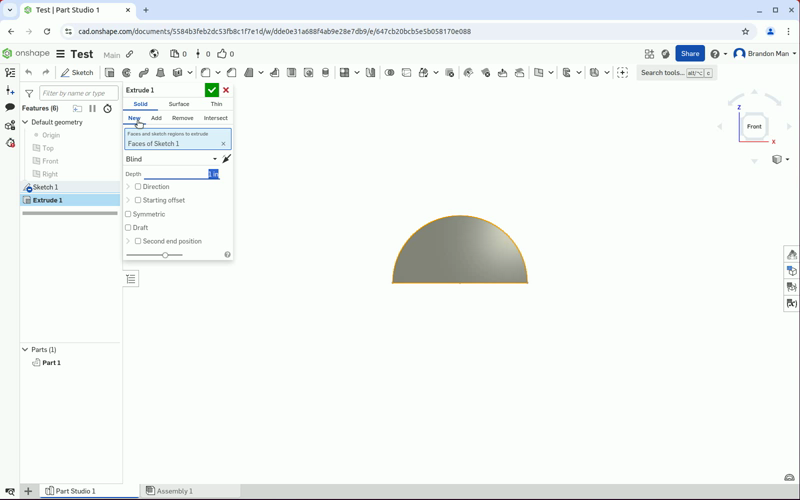
text(23.108)
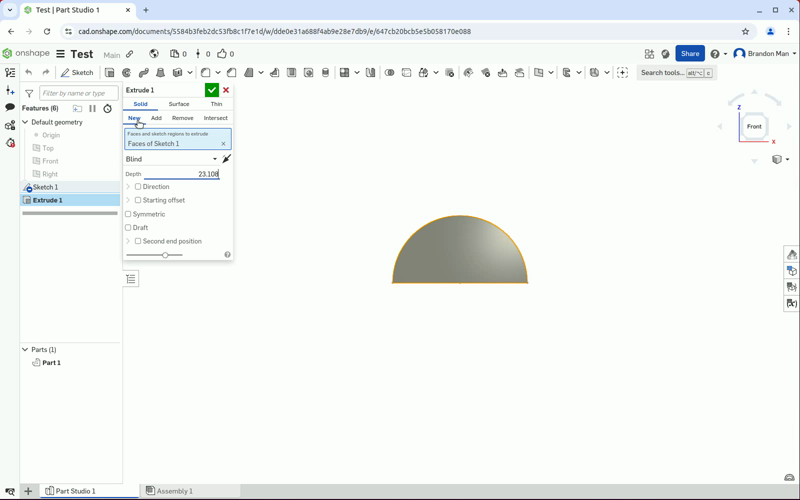
key(enter)
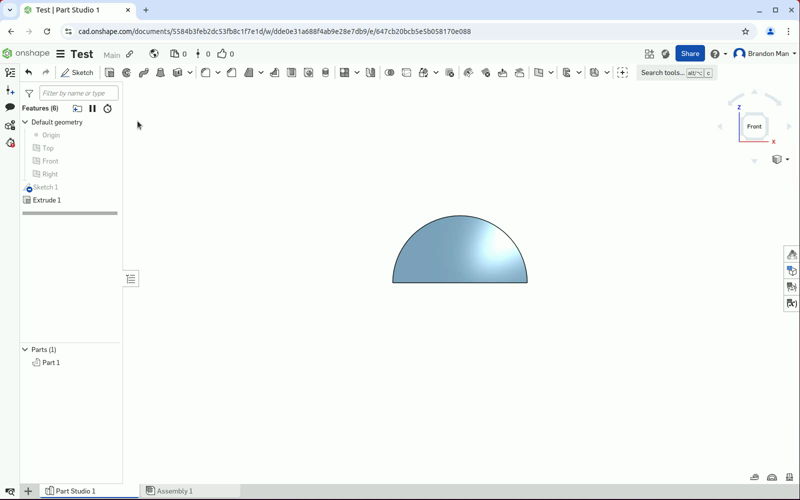
key(shift+h)
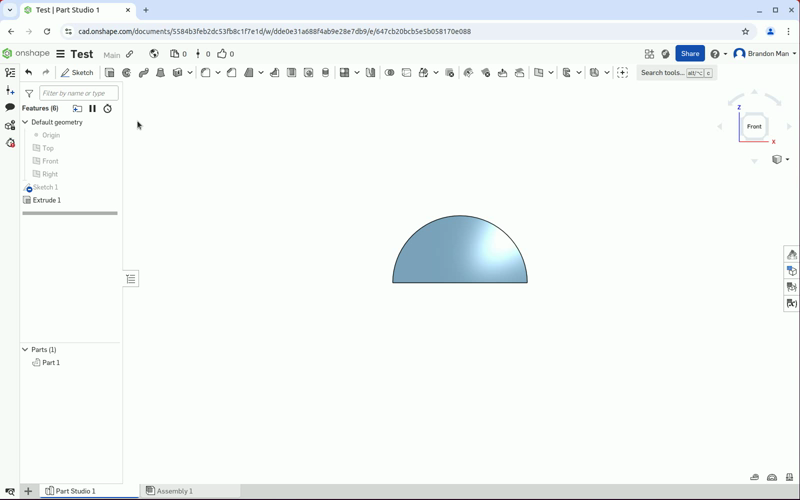
key(shift+h)
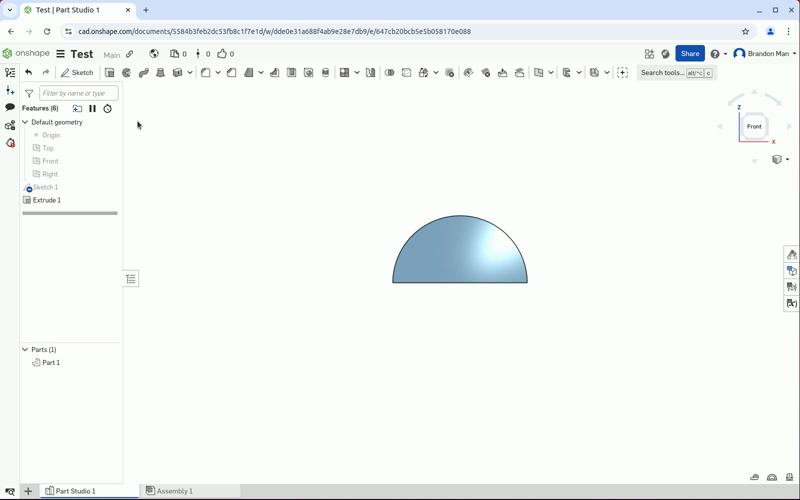
mouse_move(73, 189)
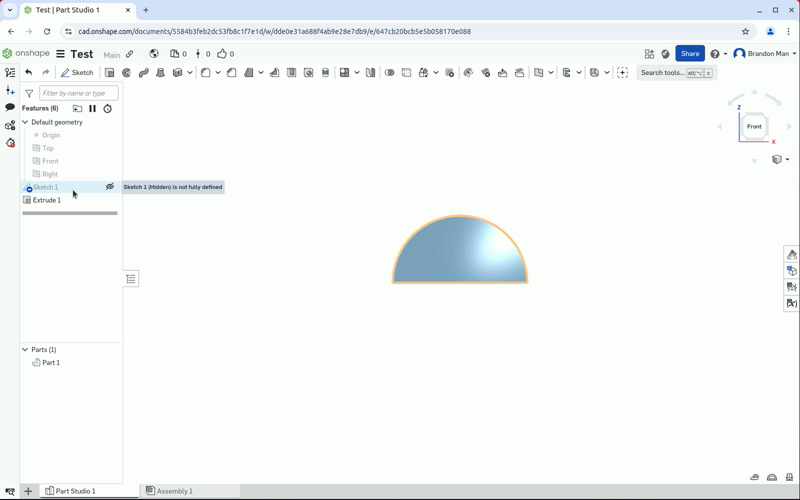
click(73, 189)
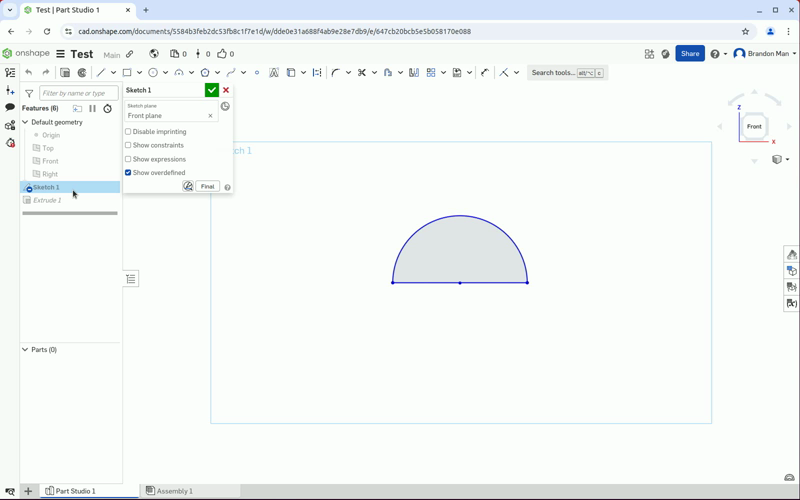
mouse_move(229, 92)
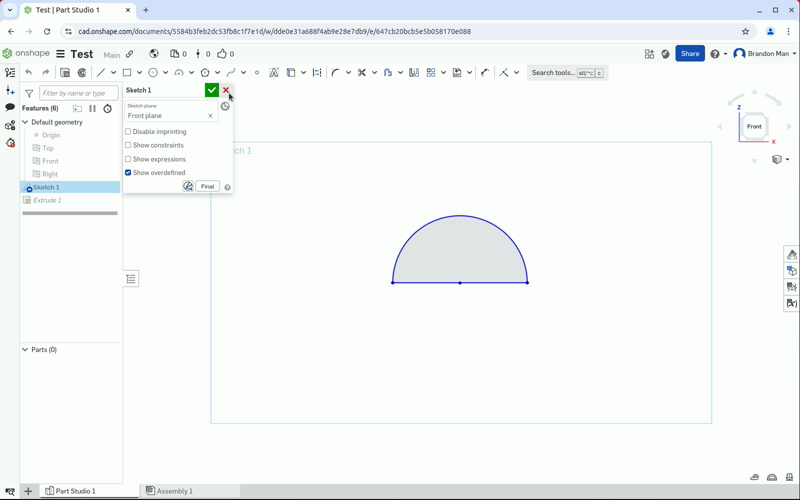
click(229, 92)
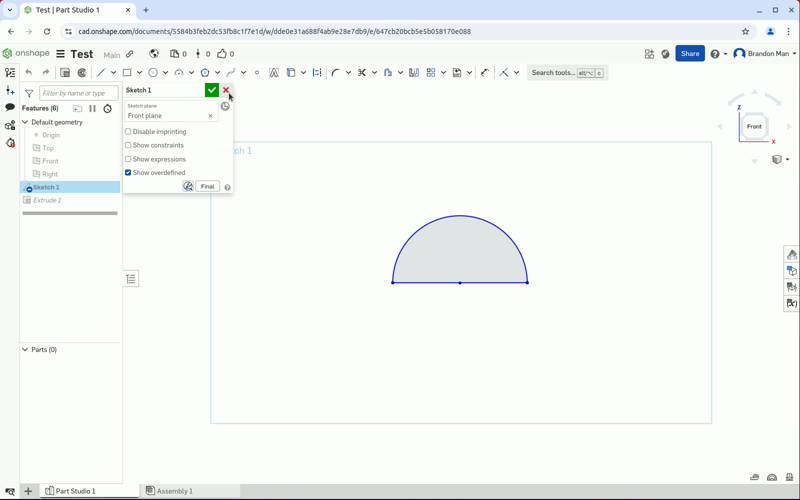
key(shift+s)
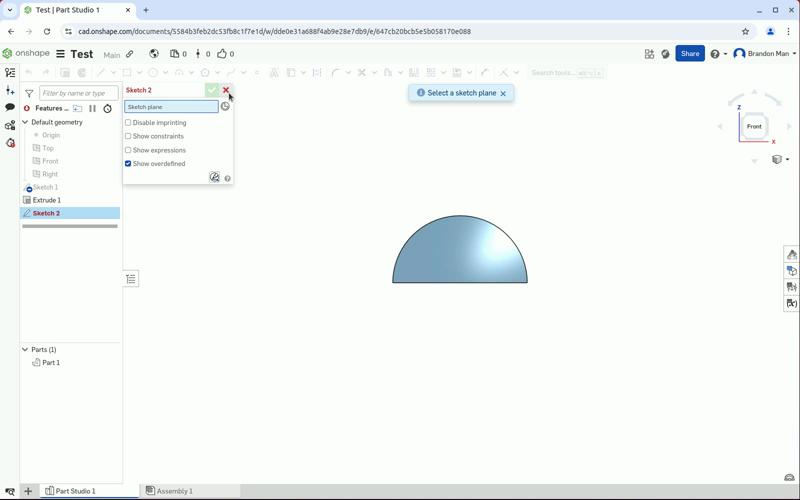
mouse_move(73, 163)
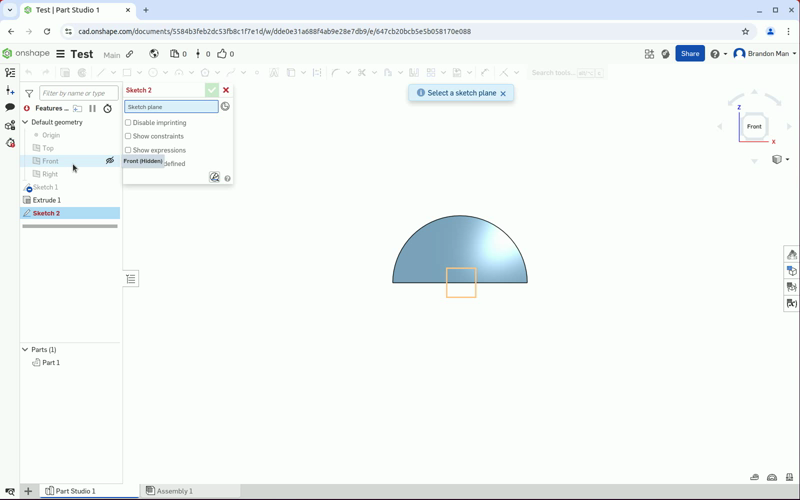
click(73, 163)
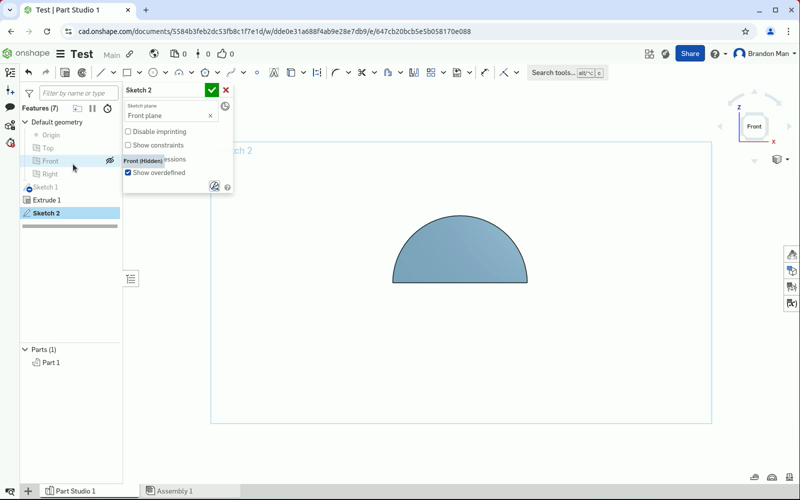
mouse_move(73, 352)
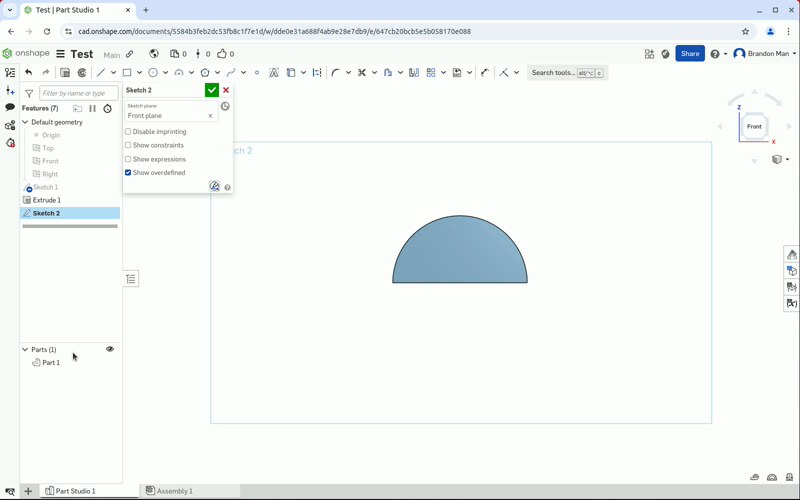
key(y)
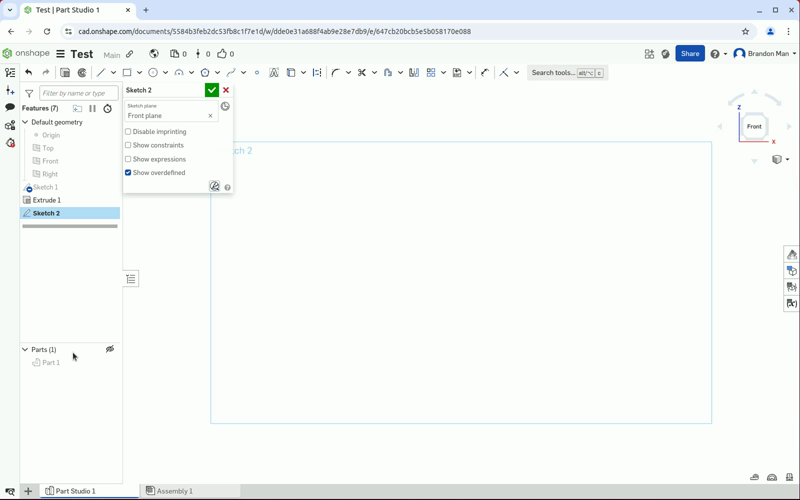
key(l)
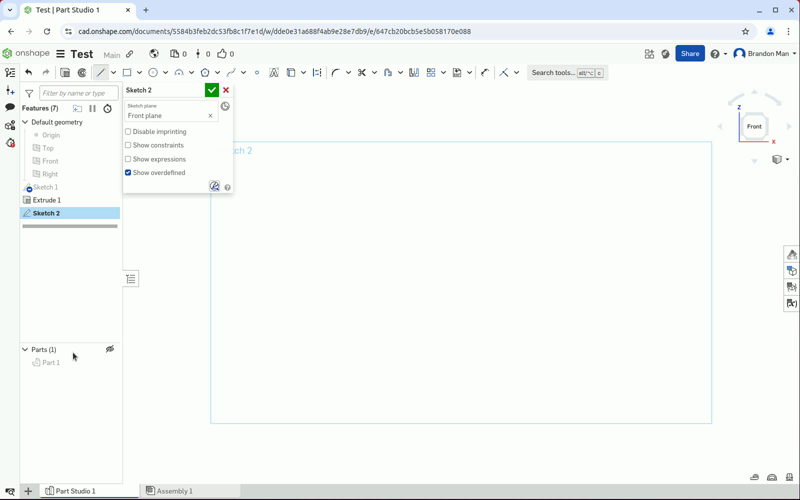
key_down(shift)
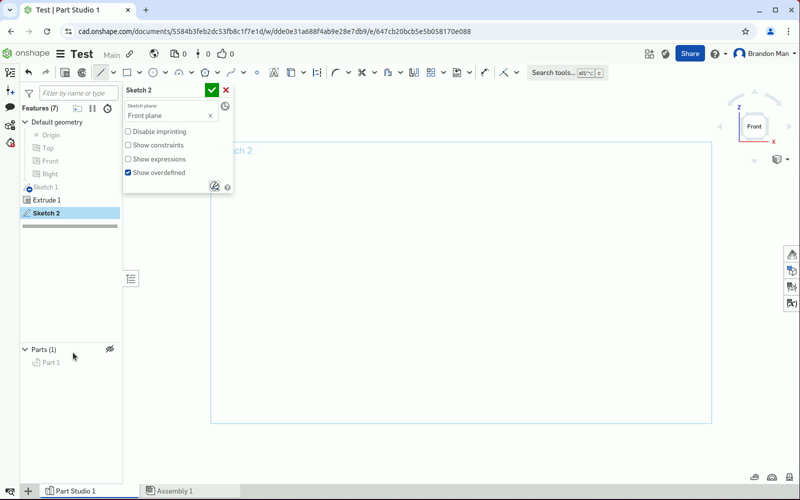
mouse_move(392, 294)
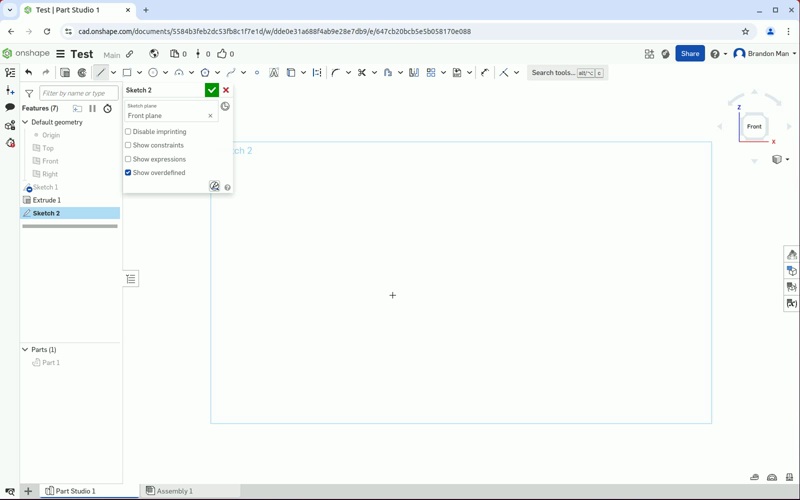
click(392, 294)
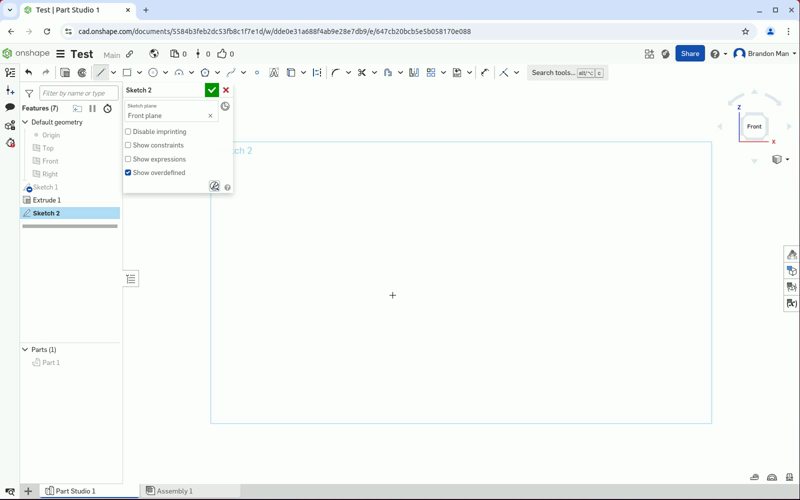
key_up(shift)
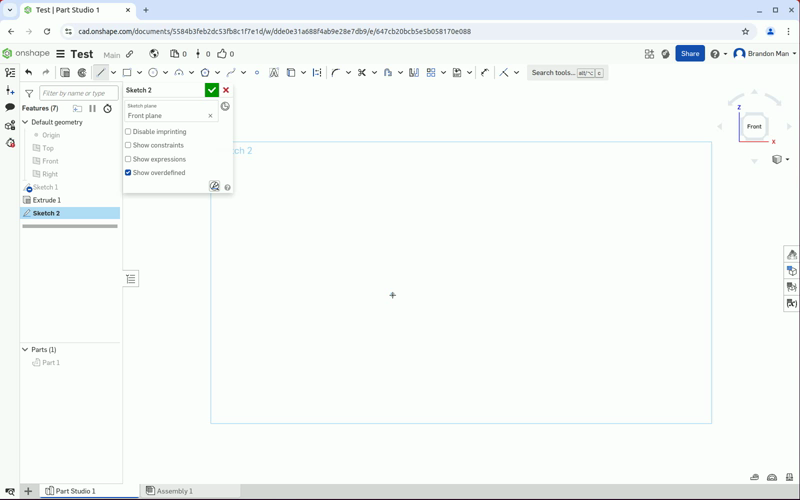
key_down(shift)
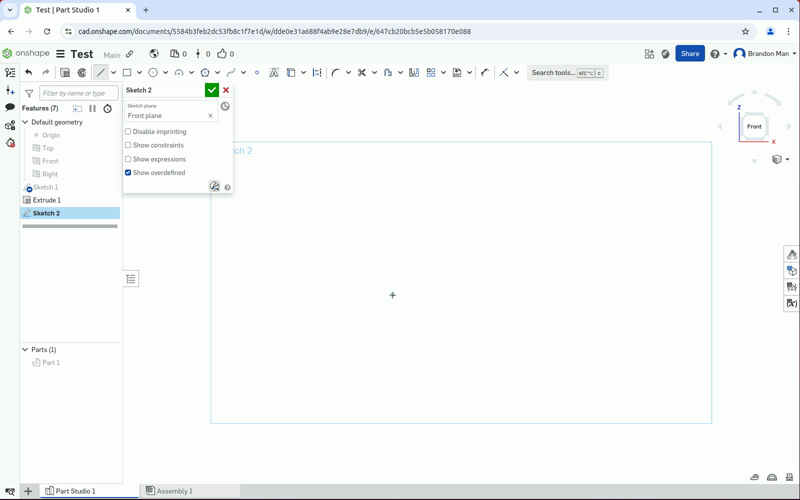
mouse_move(527, 294)
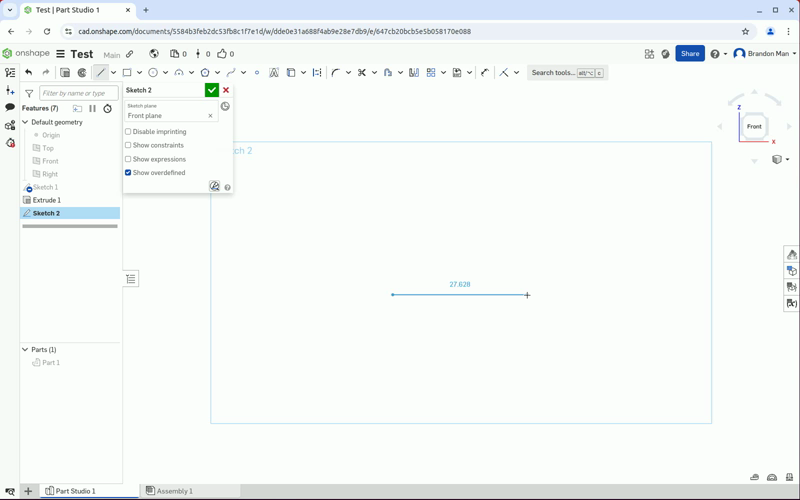
click(527, 294)
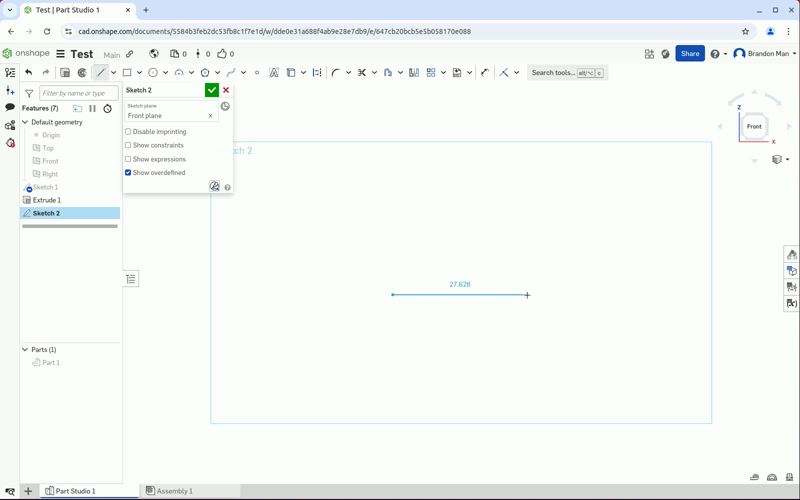
key_up(shift)
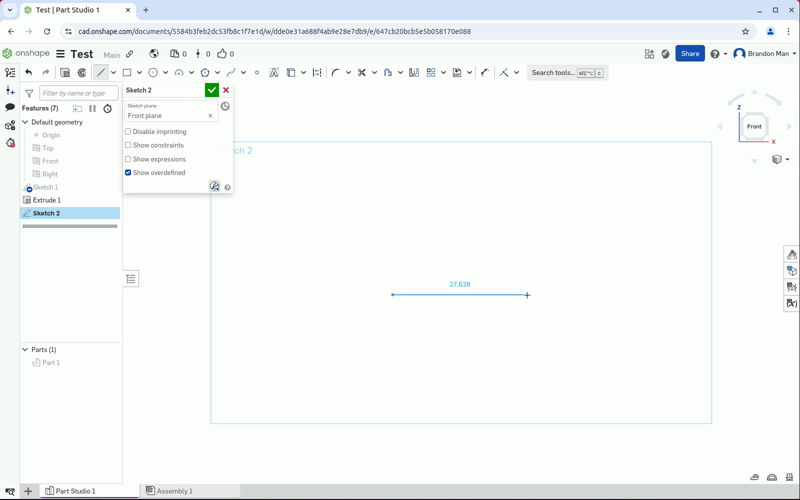
key_down(shift)
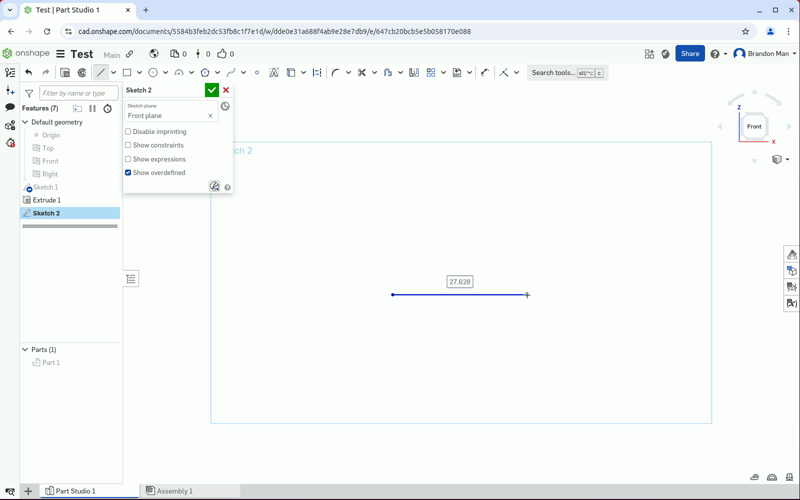
mouse_move(557, 294)
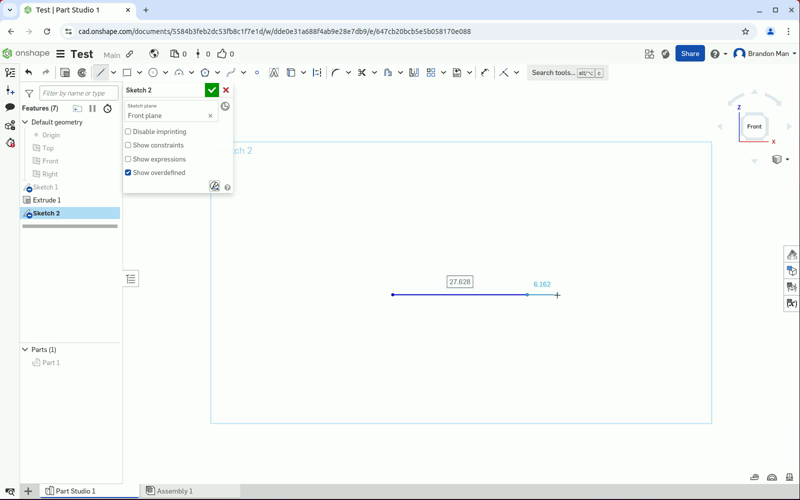
mouse_move(527, 283)
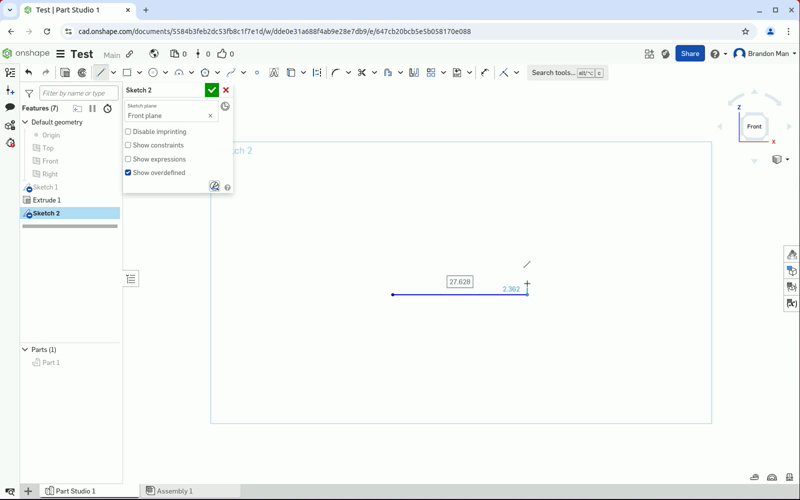
click(527, 283)
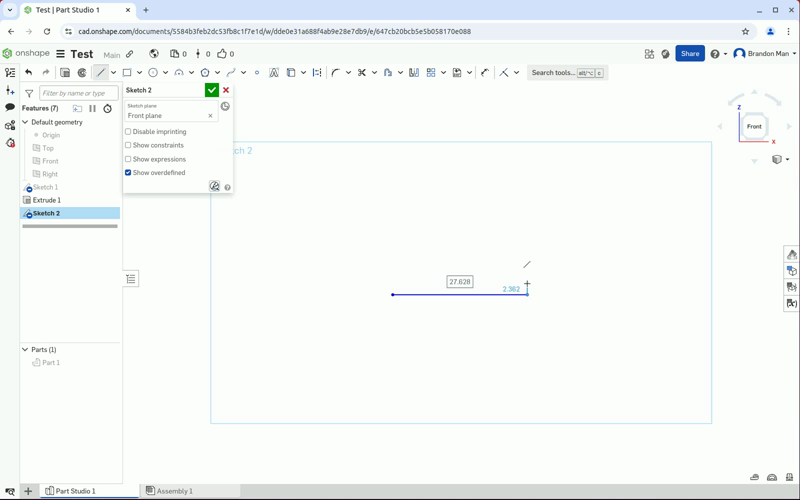
key_up(shift)
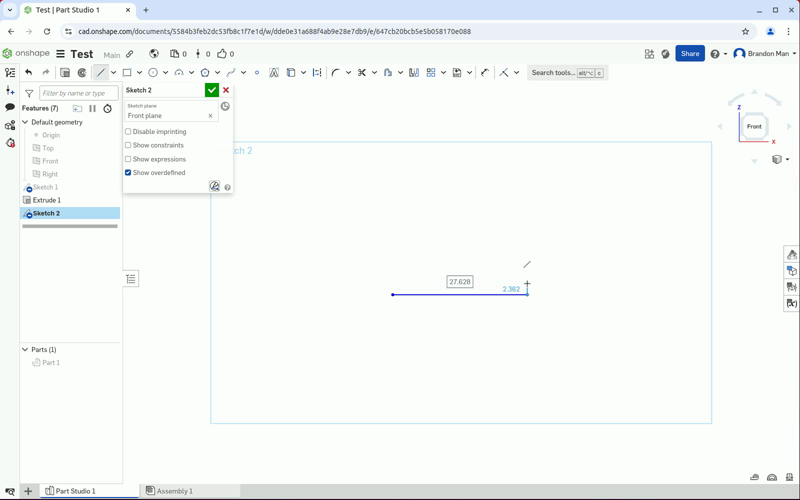
key_down(shift)
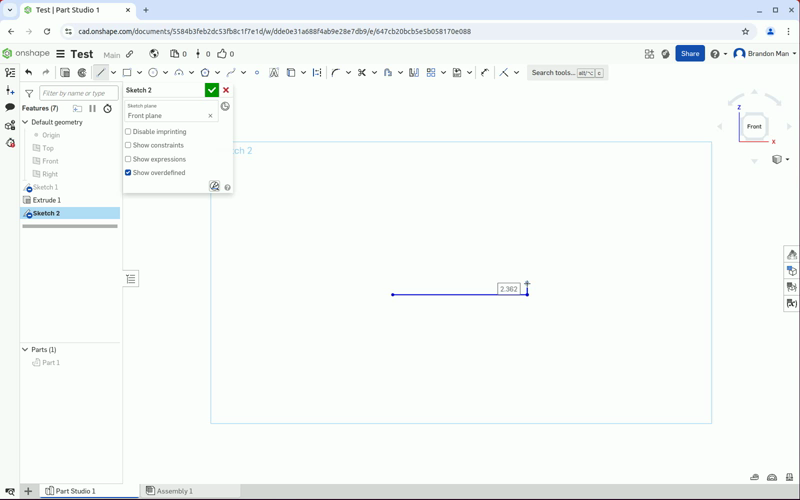
mouse_move(392, 283)
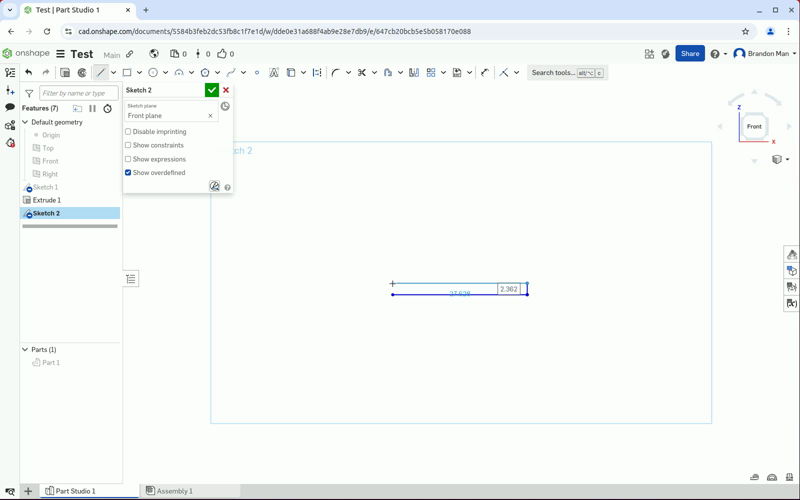
click(392, 283)
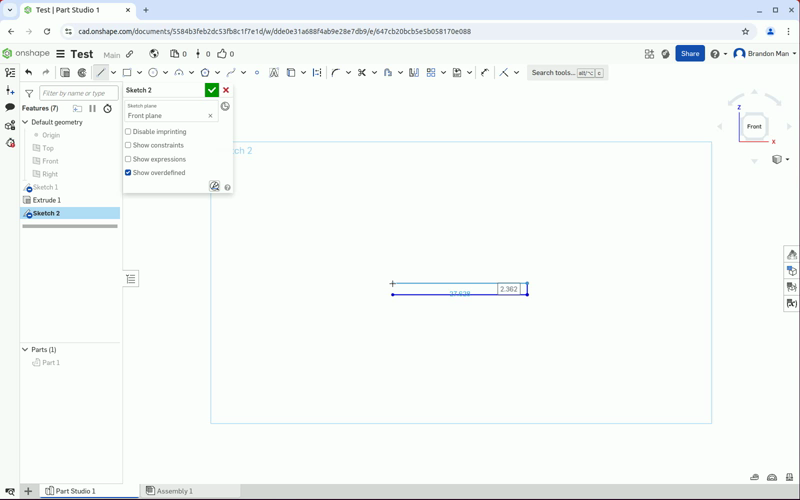
key_up(shift)
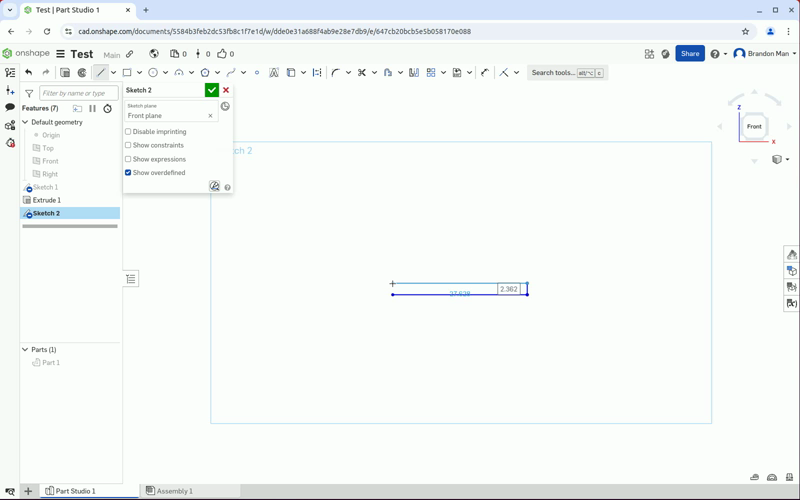
mouse_move(422, 283)
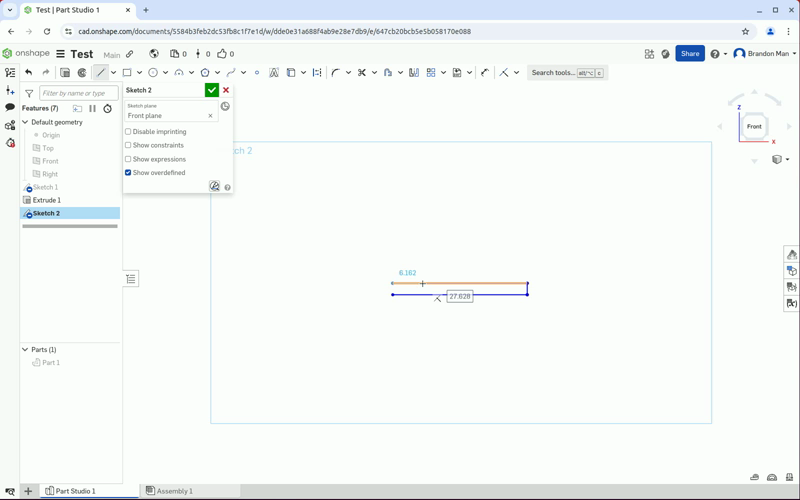
key_down(shift)
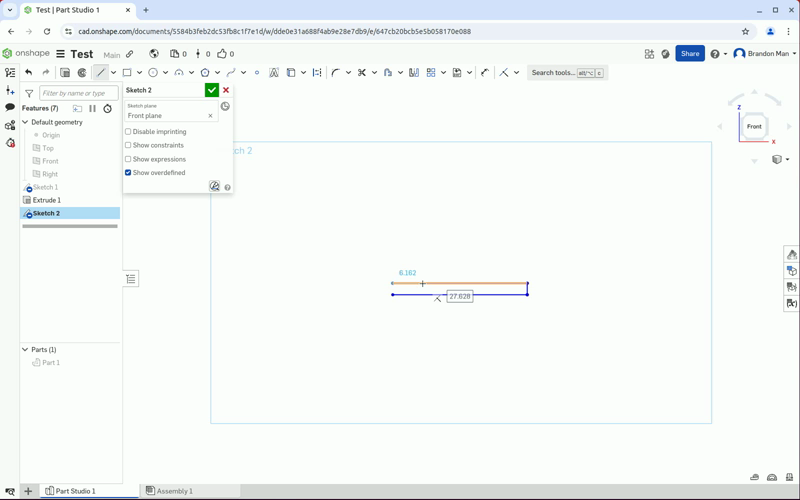
mouse_move(392, 294)
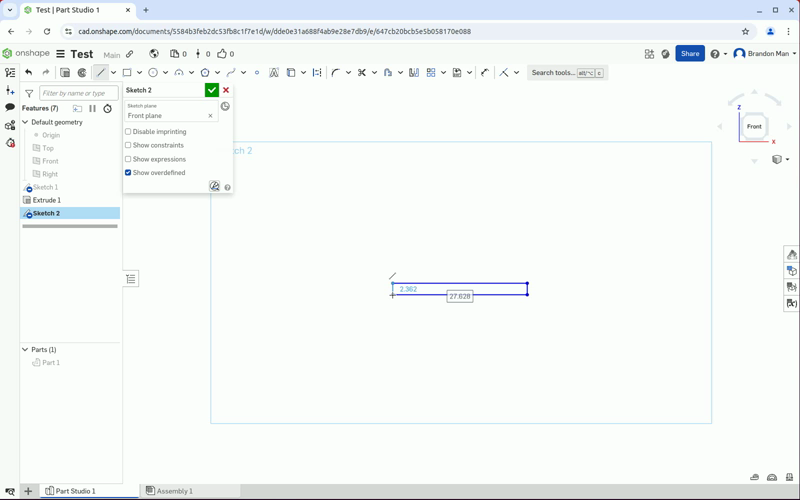
key_up(shift)
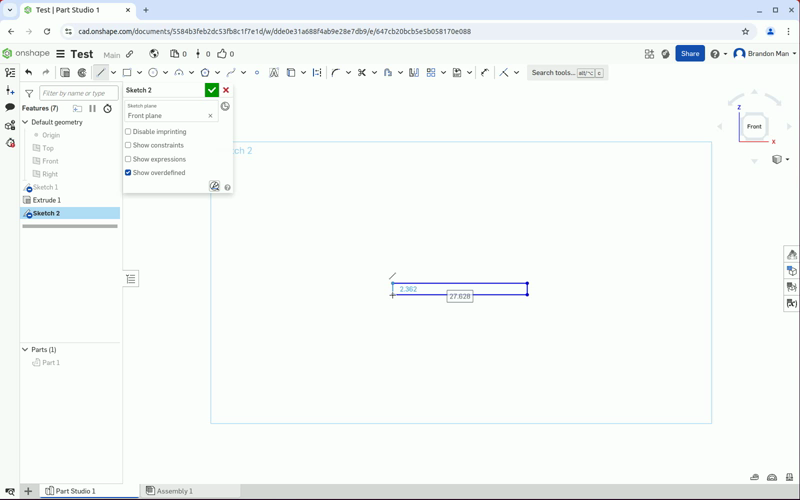
click(392, 294)
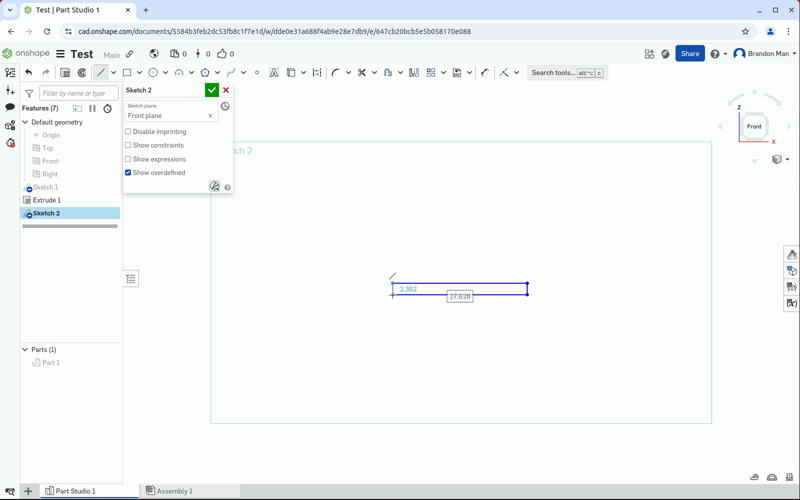
key(esc)
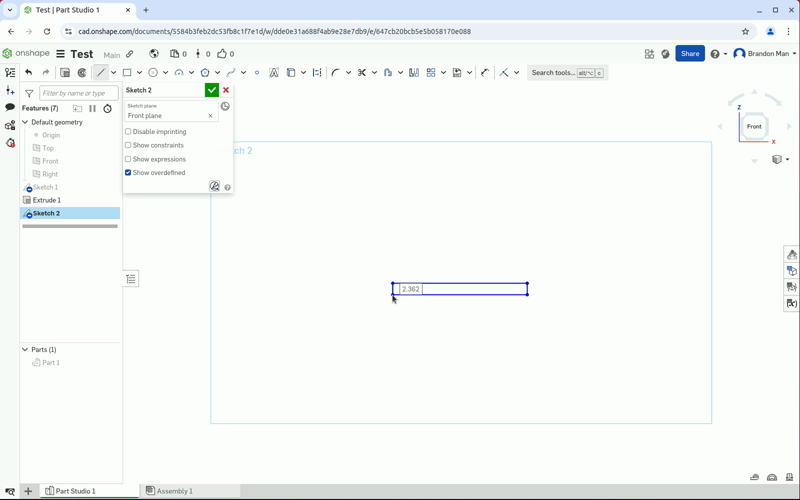
mouse_move(478, 288)
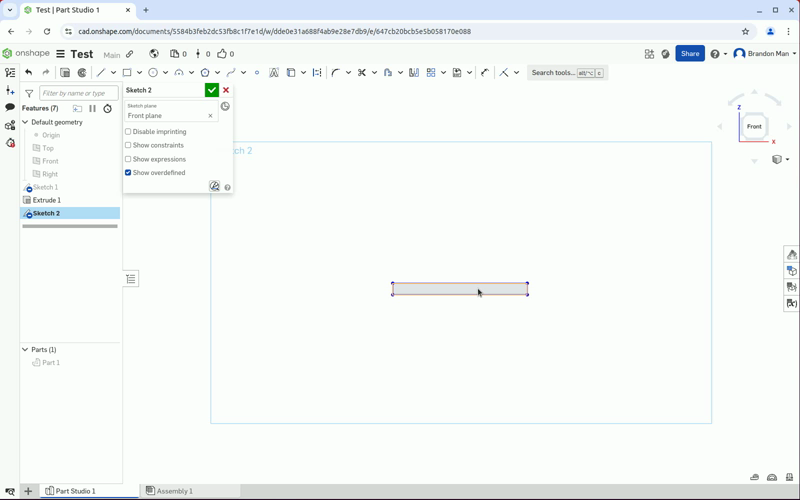
scroll(6)
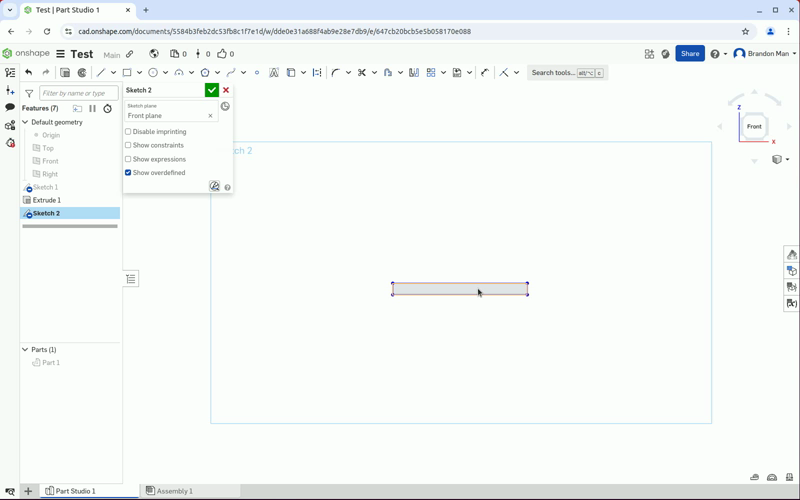
scroll(6)
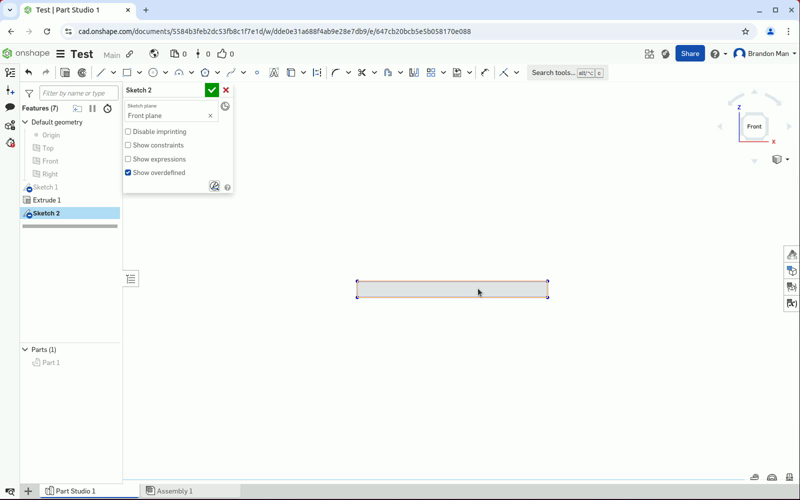
scroll(6)
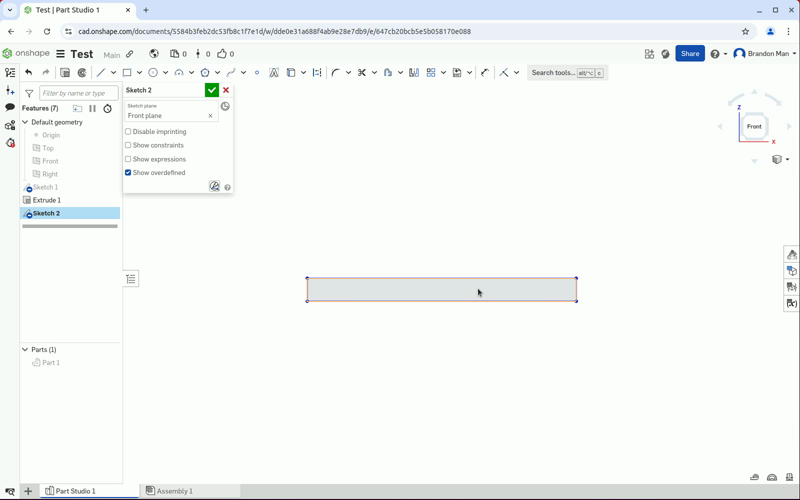
scroll(6)
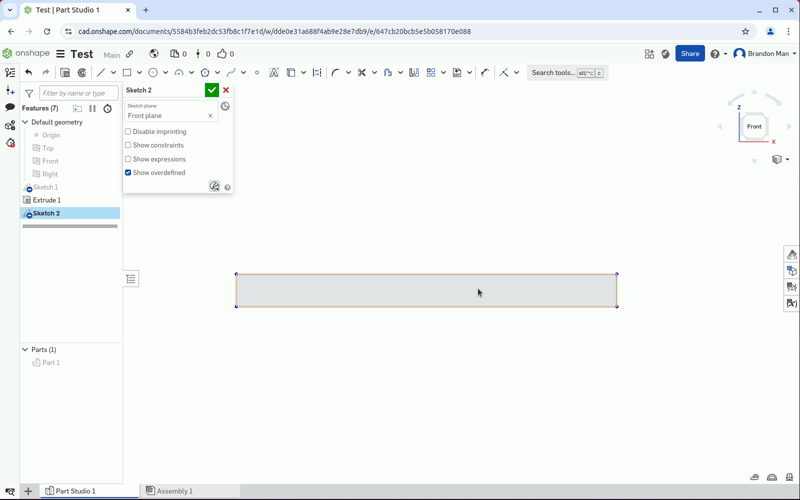
scroll(6)
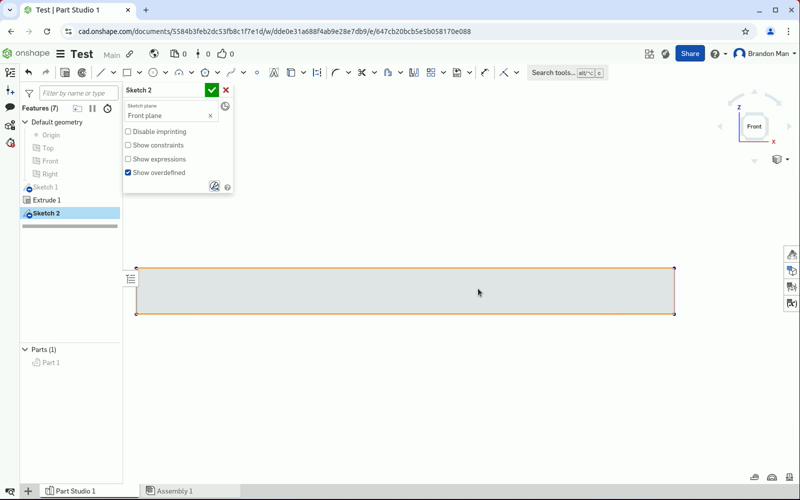
scroll(6)
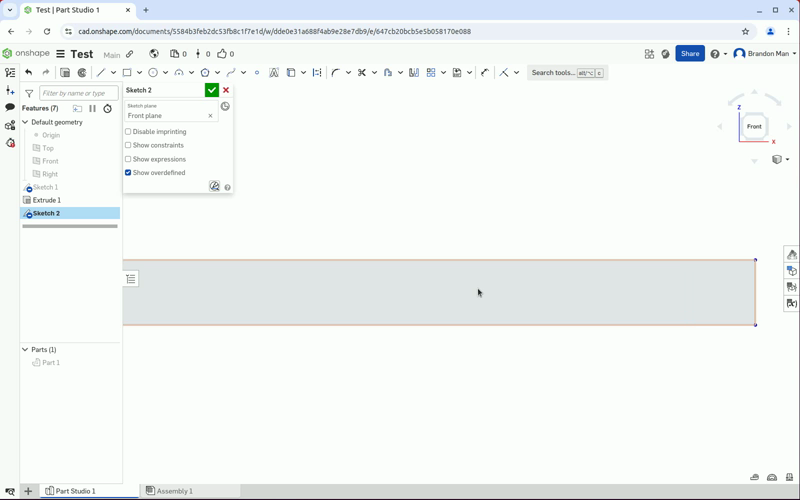
scroll(6)
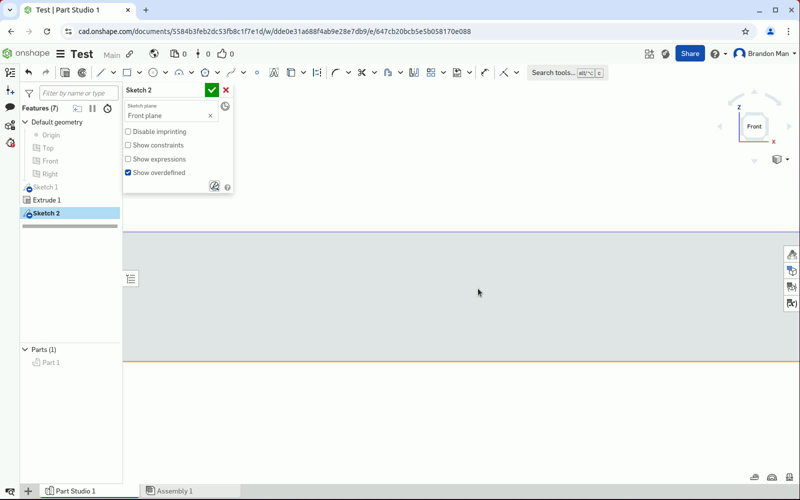
click(478, 288)
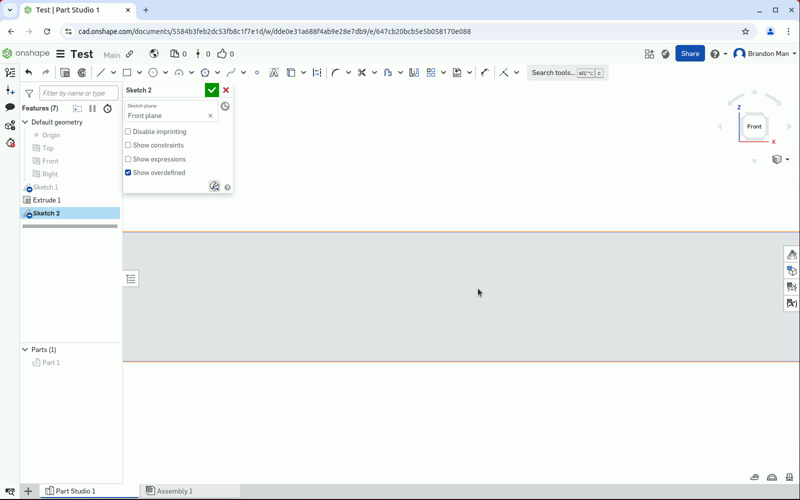
scroll(-6)
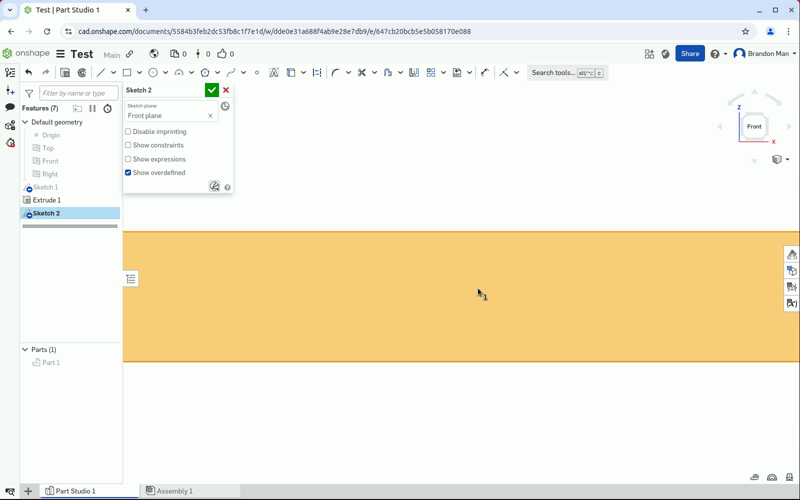
scroll(-6)
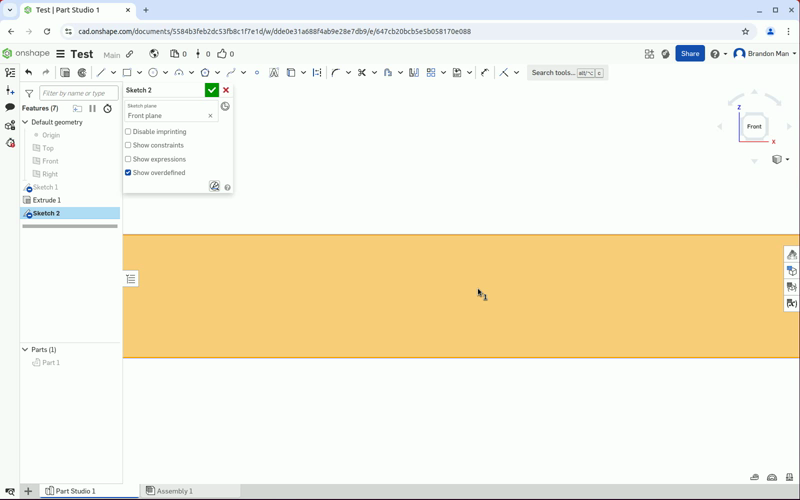
scroll(-6)
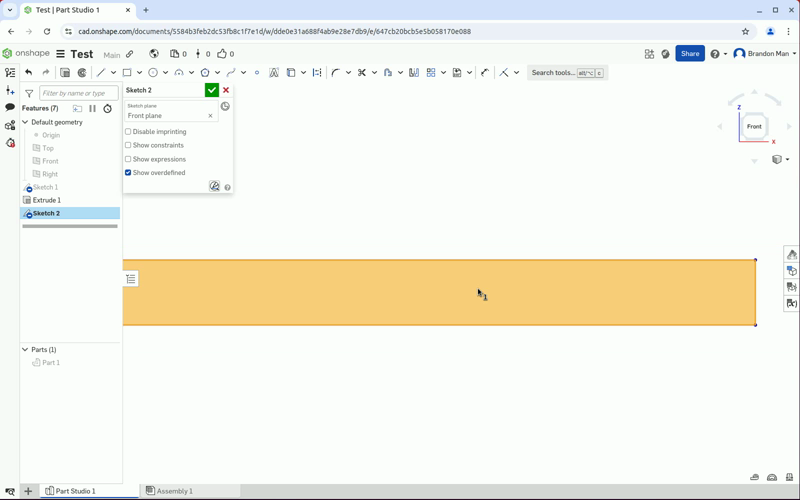
scroll(-6)
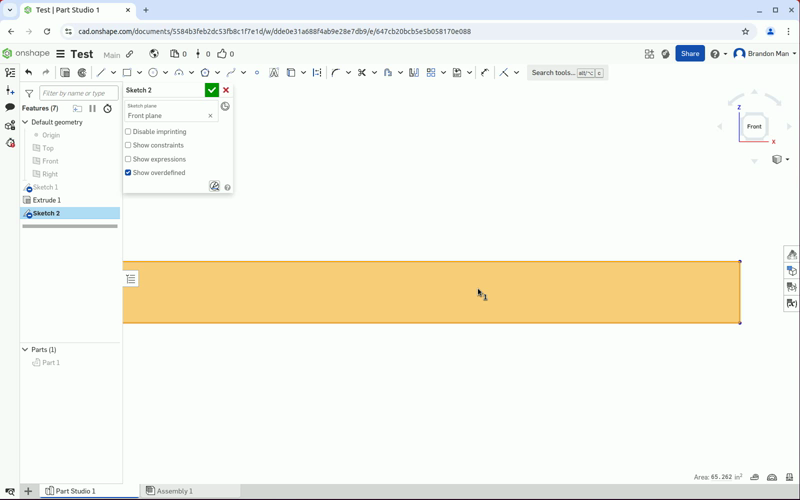
scroll(-6)
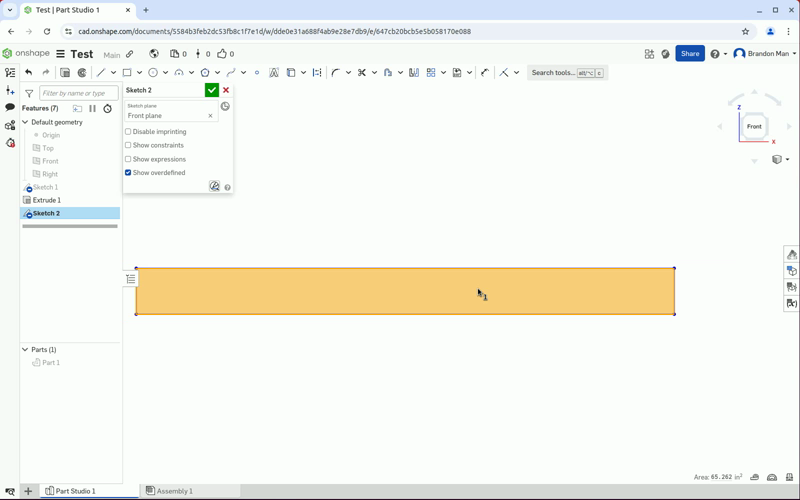
scroll(-6)
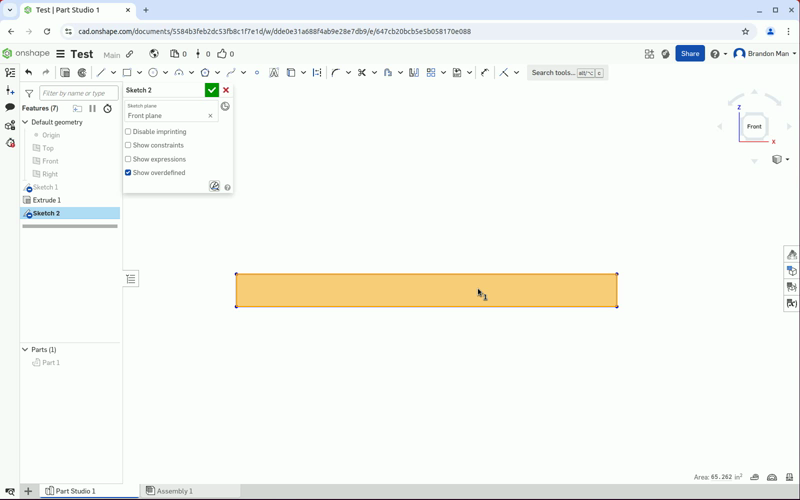
scroll(-6)
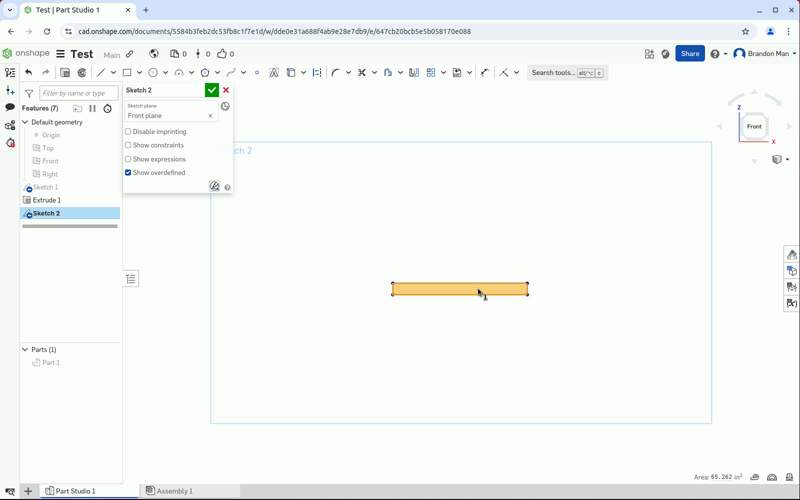
mouse_move(73, 352)
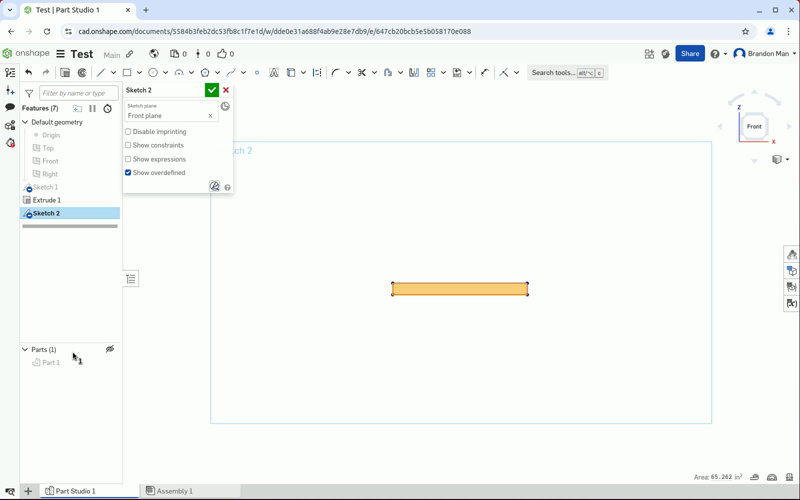
key(shift+y)
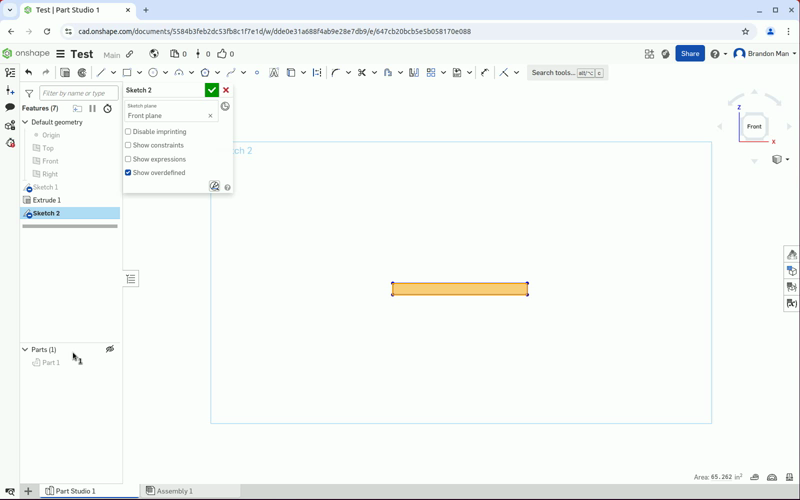
key(shift+e)
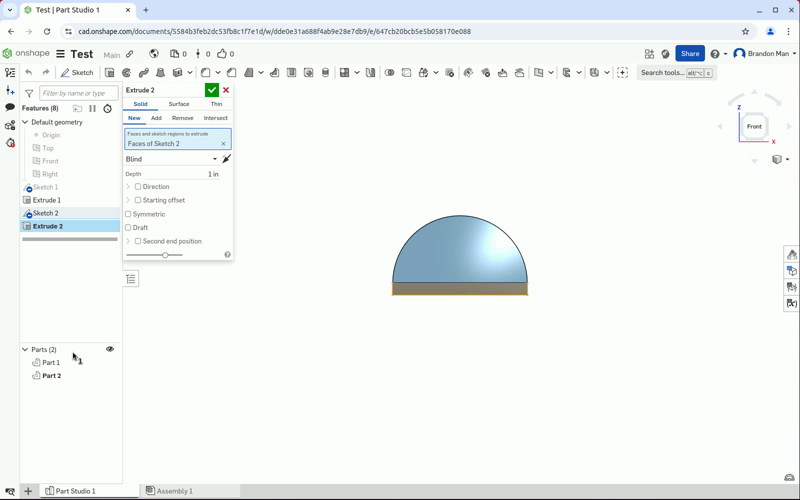
mouse_move(143, 106)
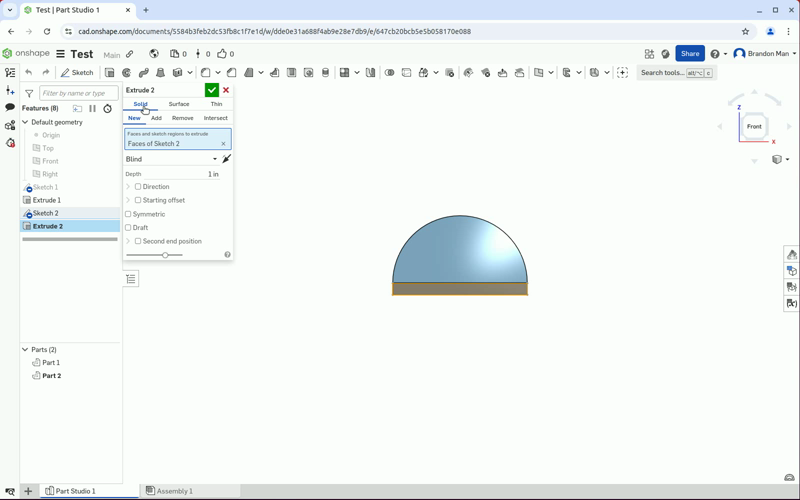
click(143, 106)
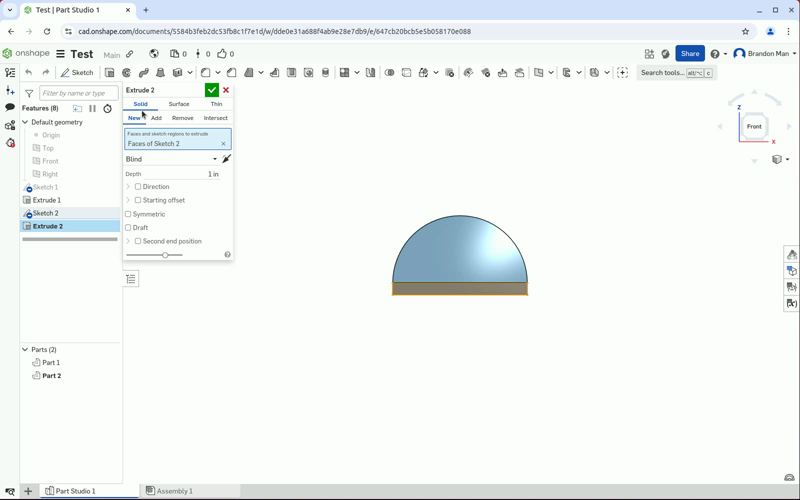
mouse_move(137, 120)
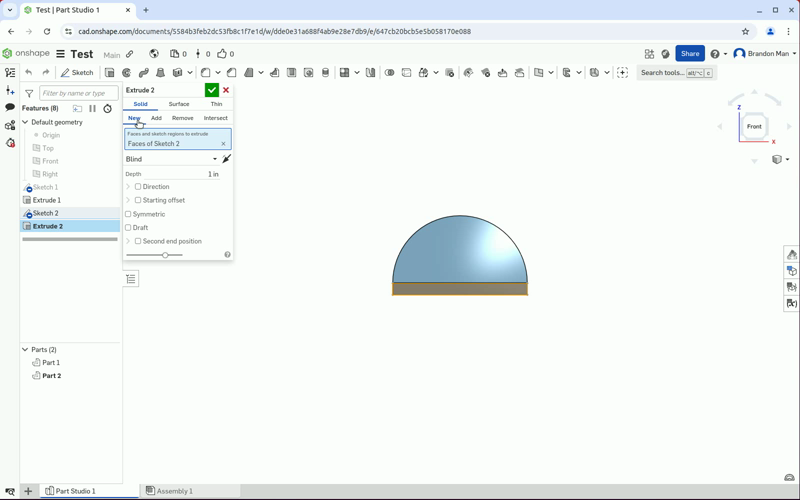
click(137, 120)
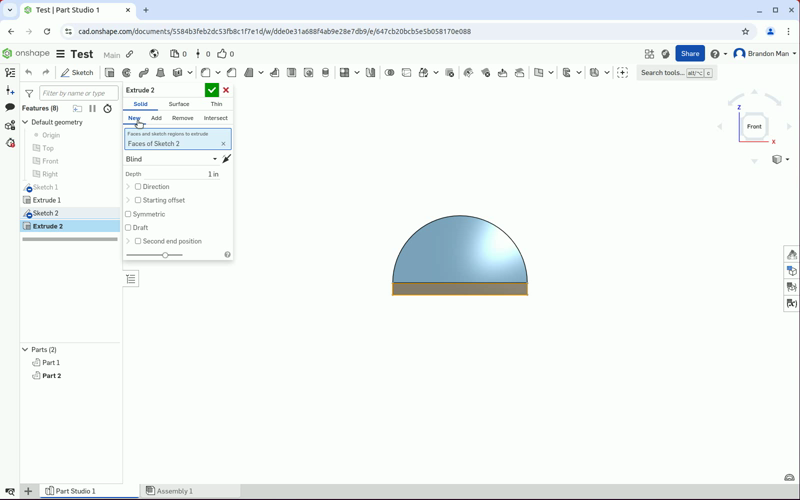
key(tab, 4)
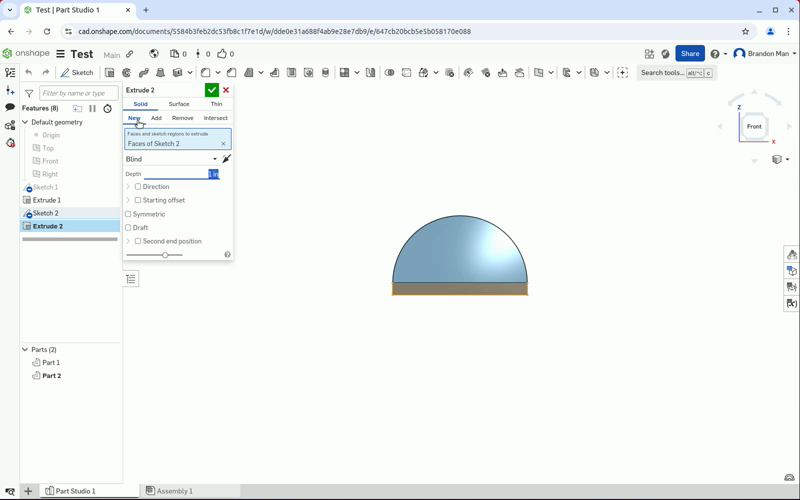
text(23.108)
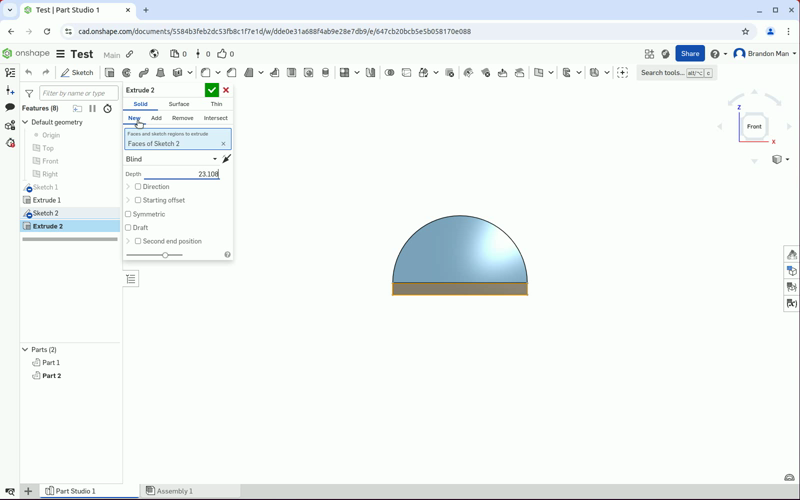
key(enter)
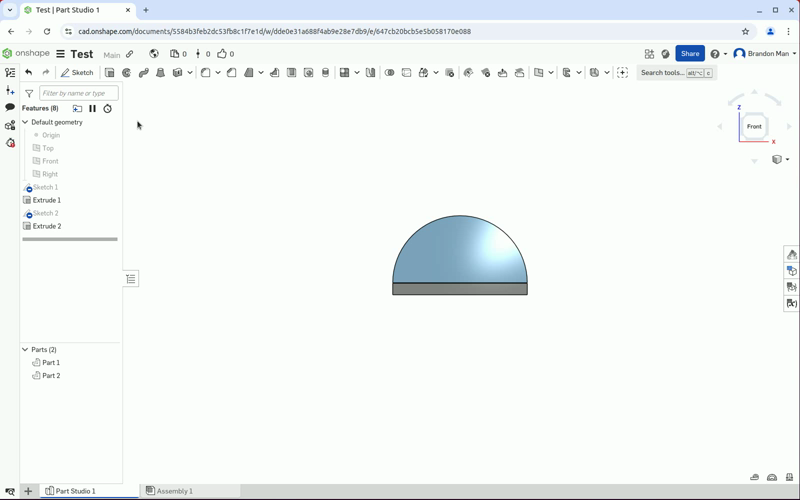
key(shift+h)
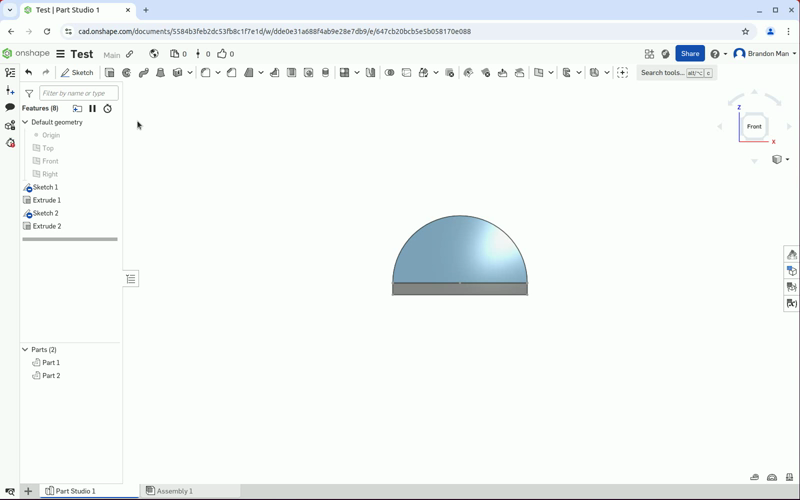
key(shift+h)
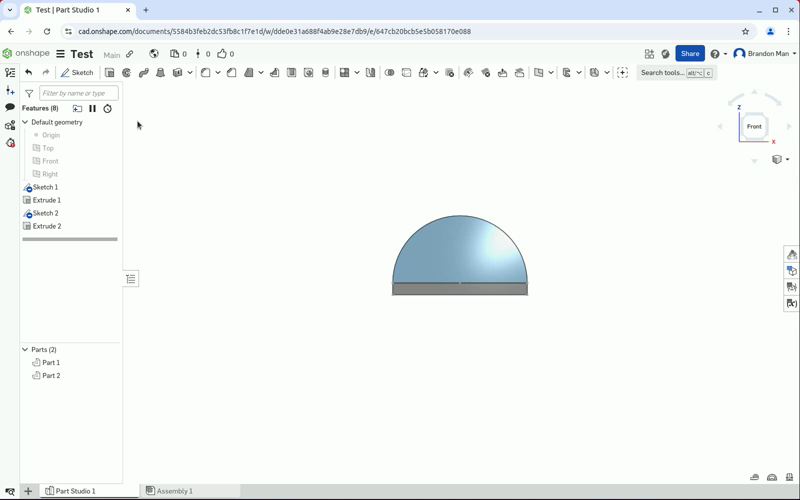
key(shift+7)
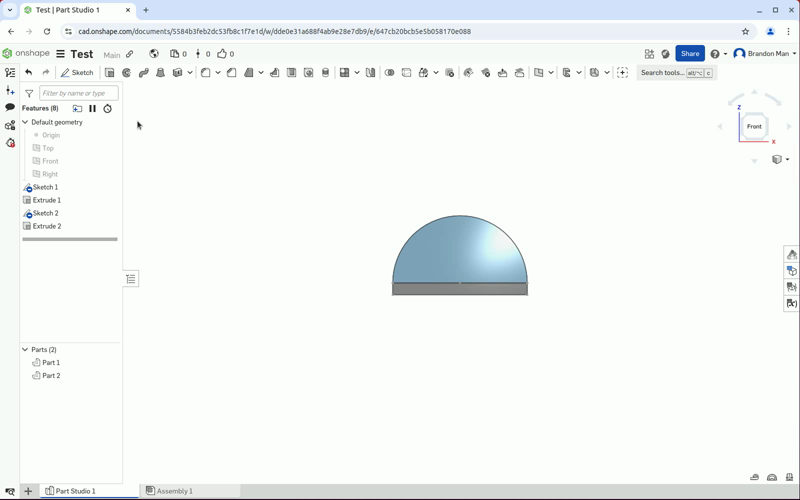
key(left, 2)
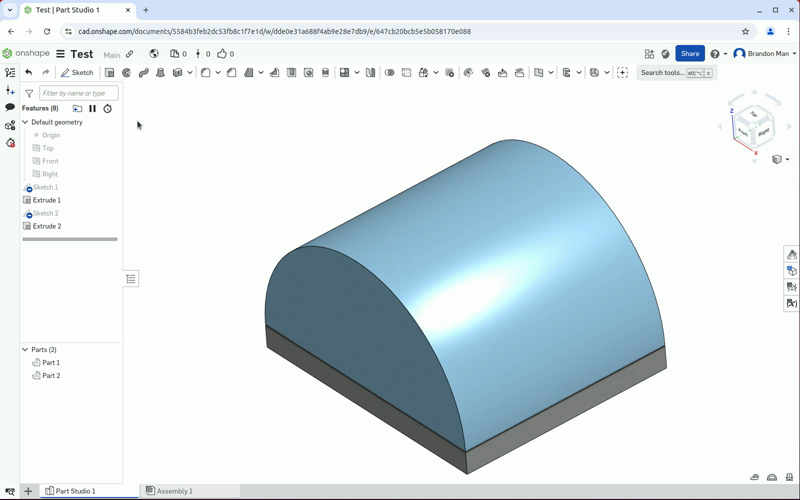
key(down, 2)
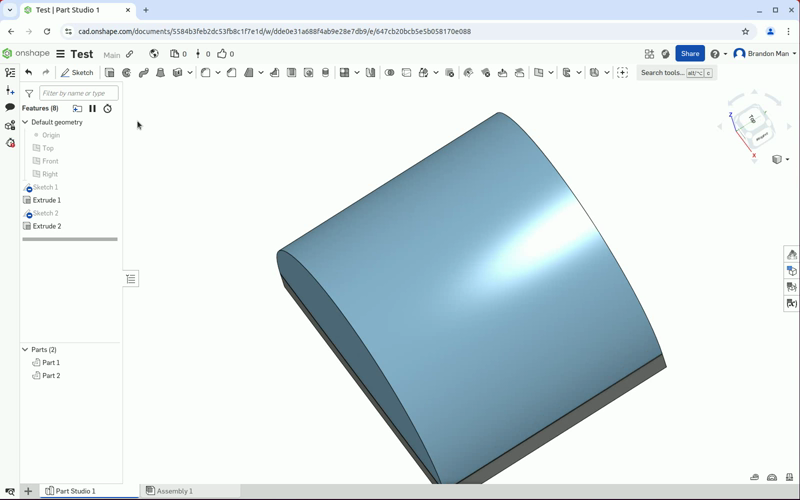
key(up, 2)
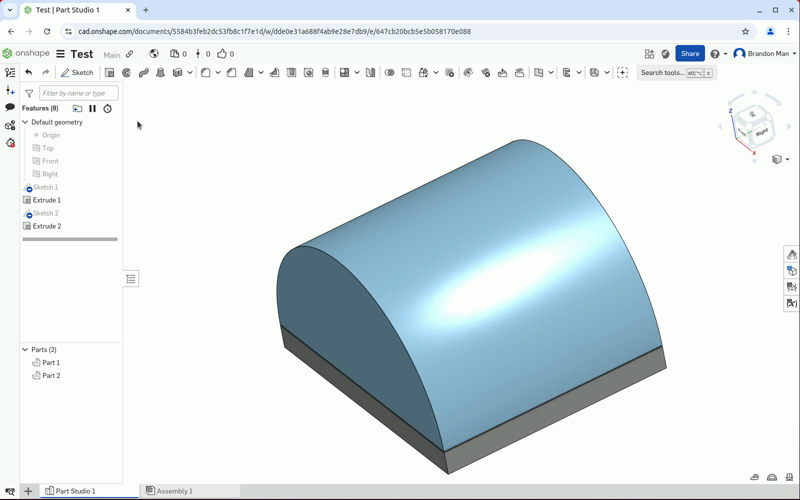
key(right, 2)
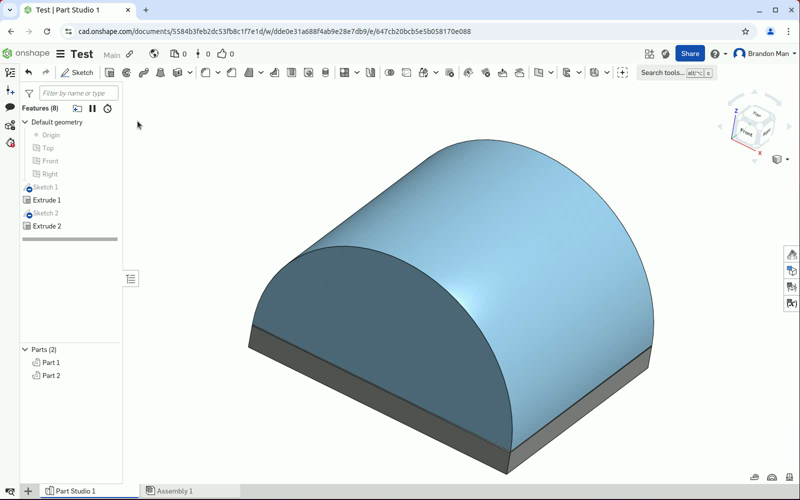
mouse_move(73, 189)
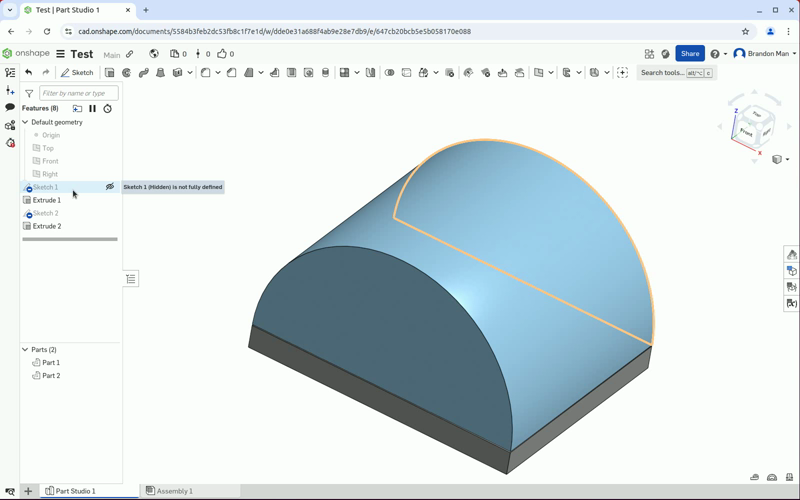
click(73, 189)